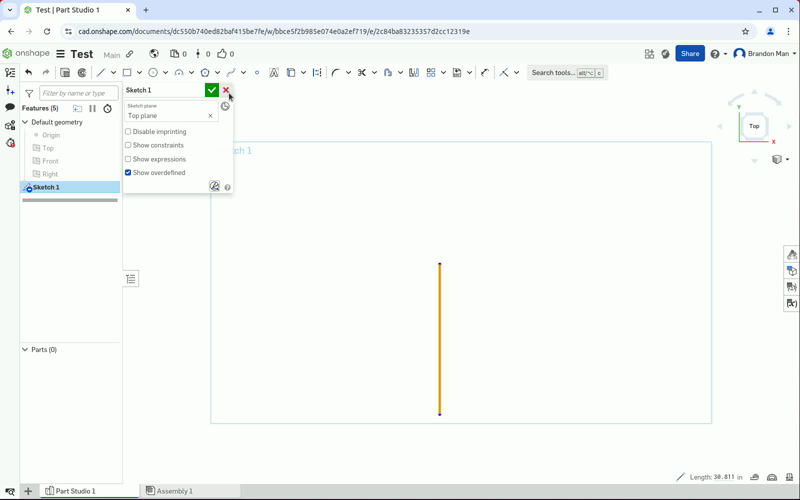
key(shift+h)
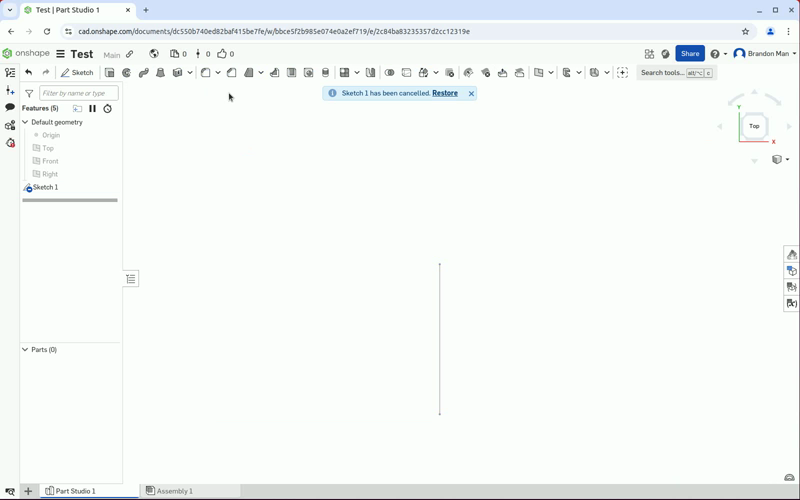
key(shift+s)
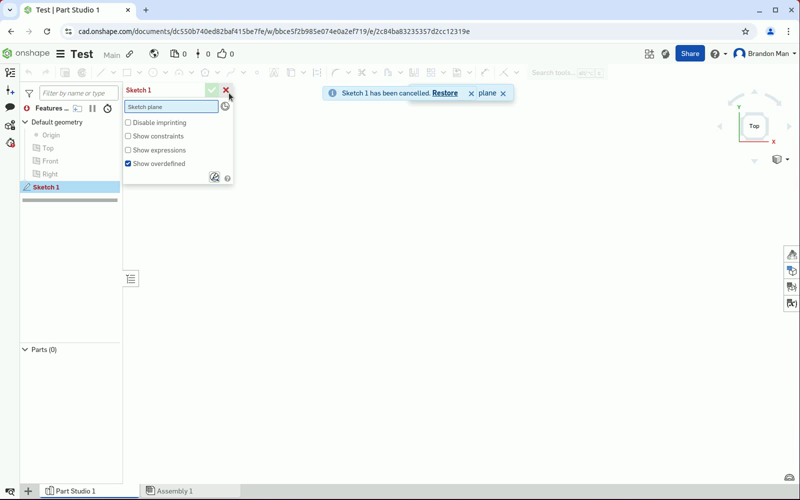
mouse_move(73, 150)
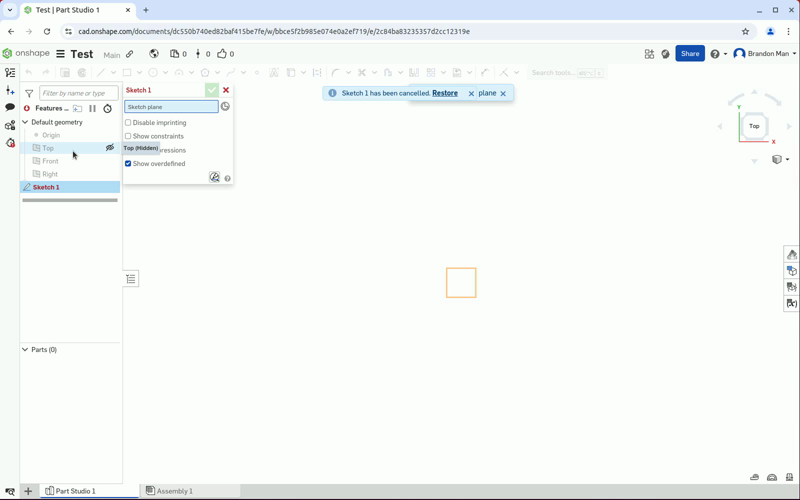
click(73, 150)
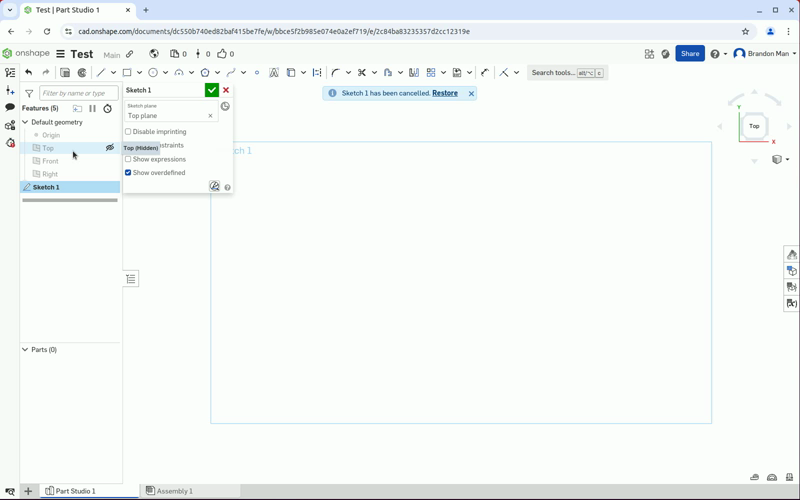
mouse_move(73, 352)
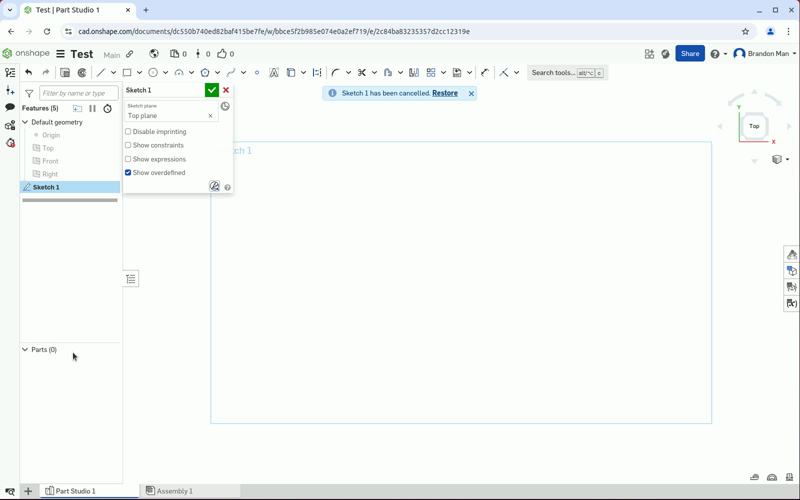
key(y)
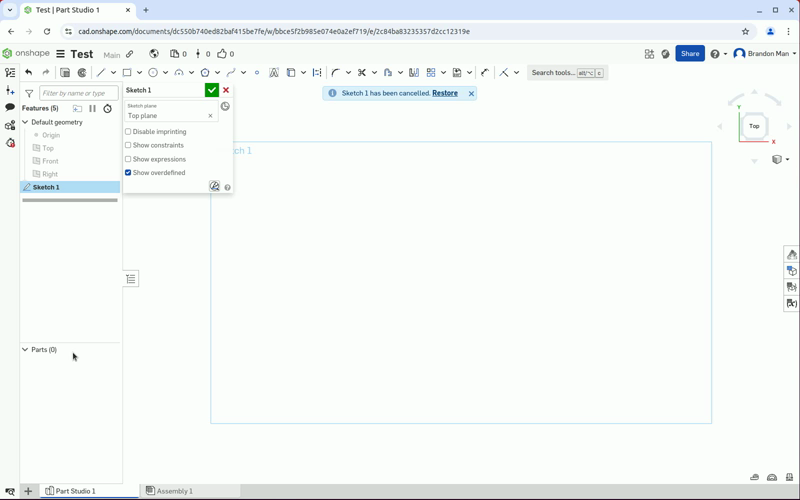
key(l)
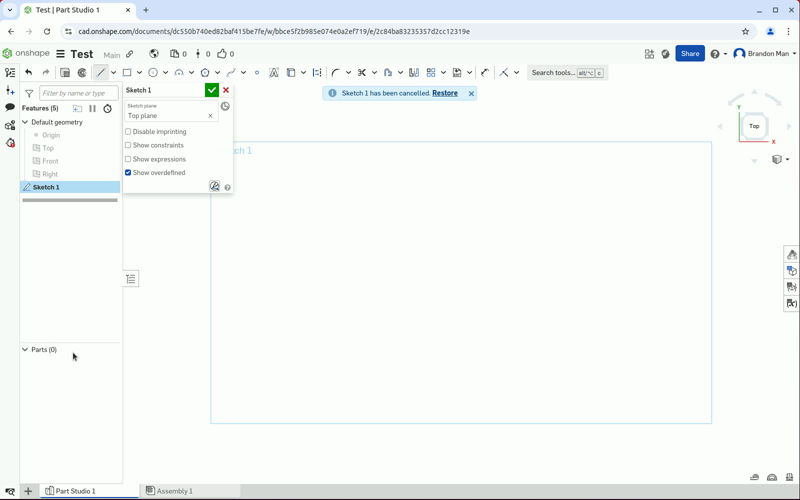
key_down(shift)
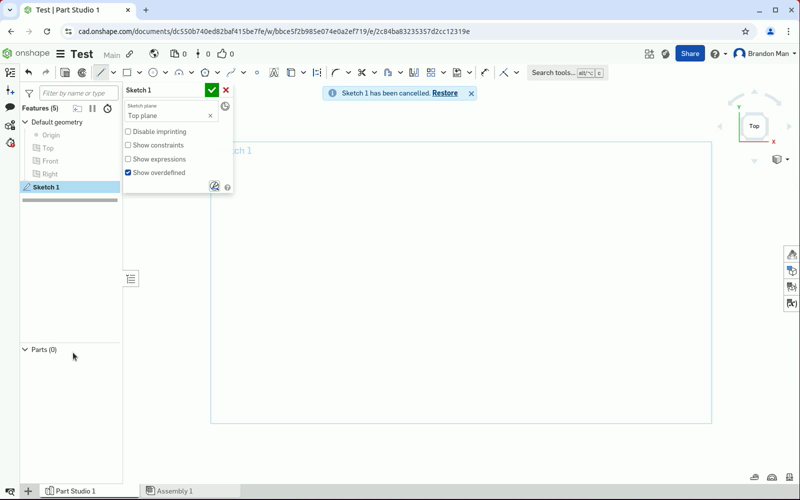
mouse_move(404, 339)
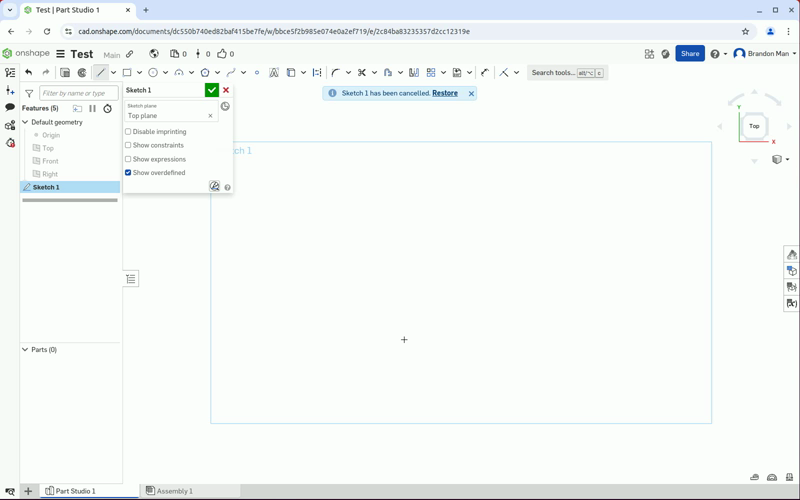
click(404, 339)
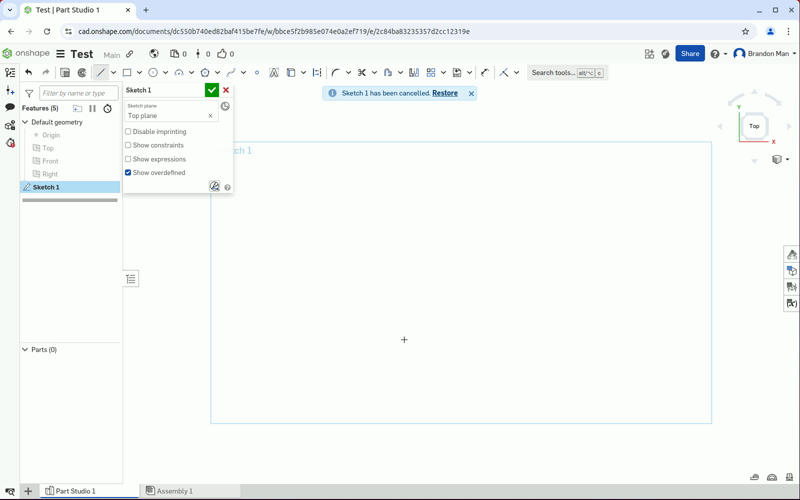
key_up(shift)
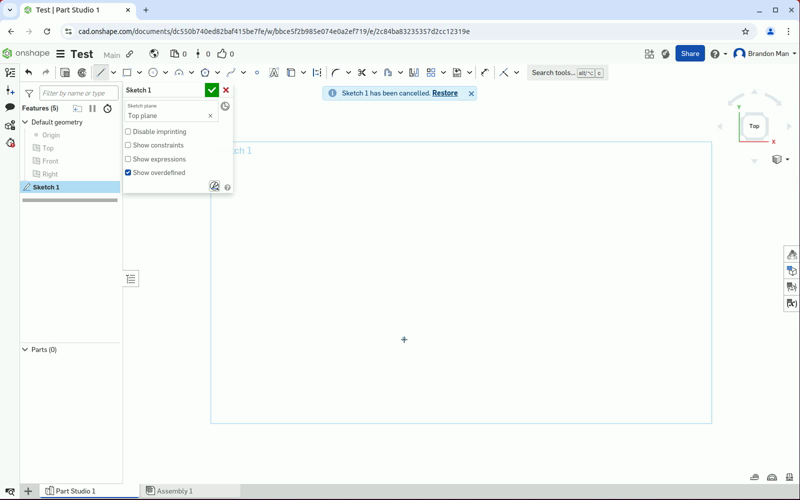
key_down(shift)
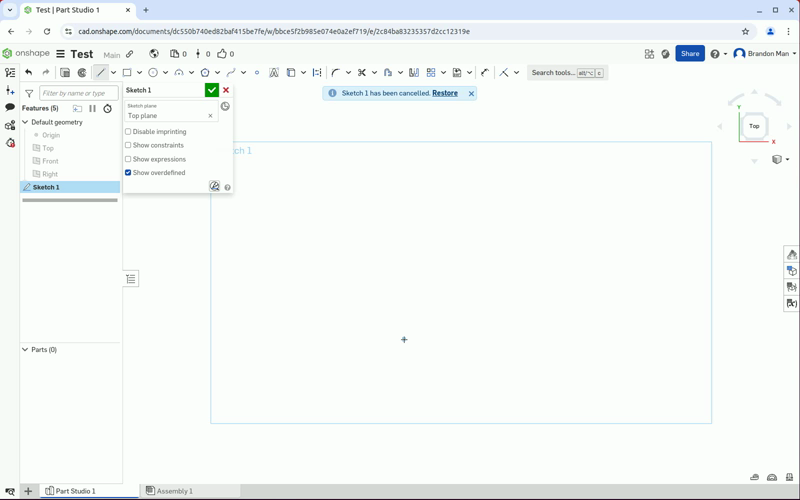
mouse_move(516, 339)
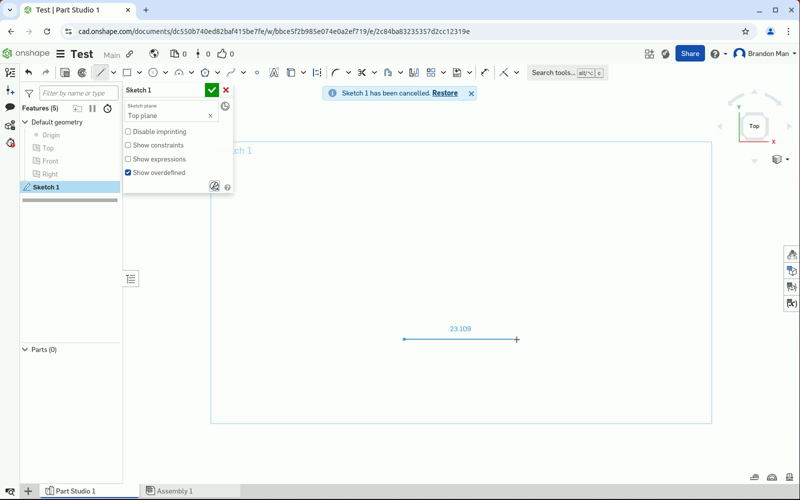
click(516, 339)
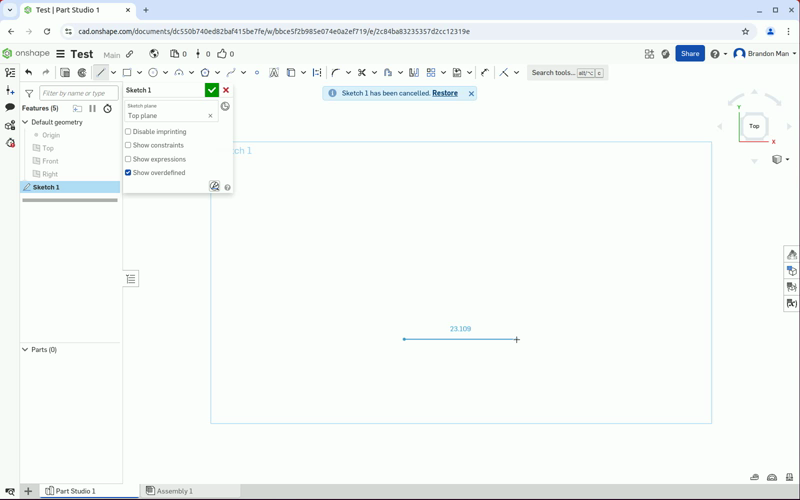
key_up(shift)
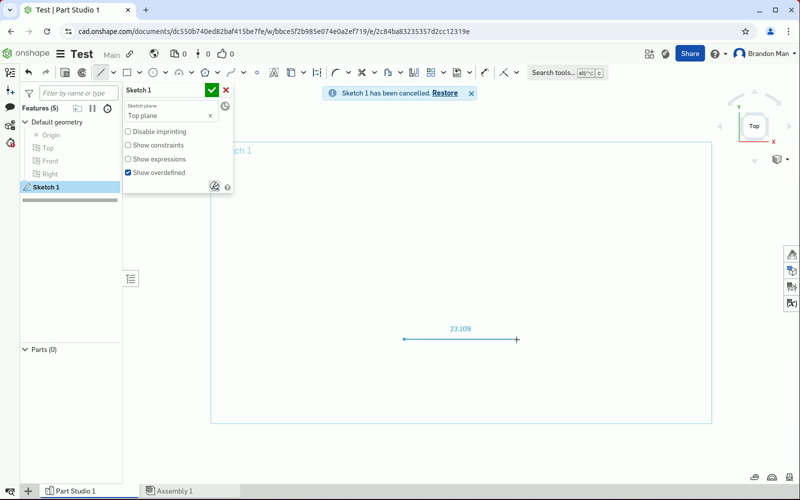
key_down(shift)
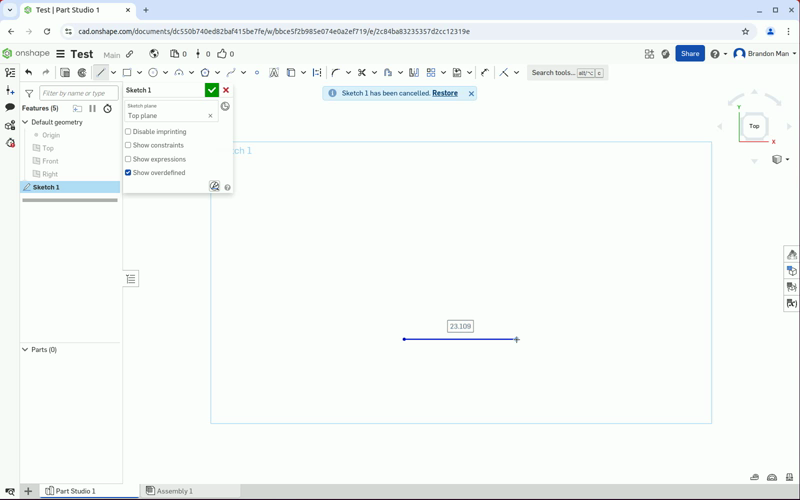
mouse_move(516, 226)
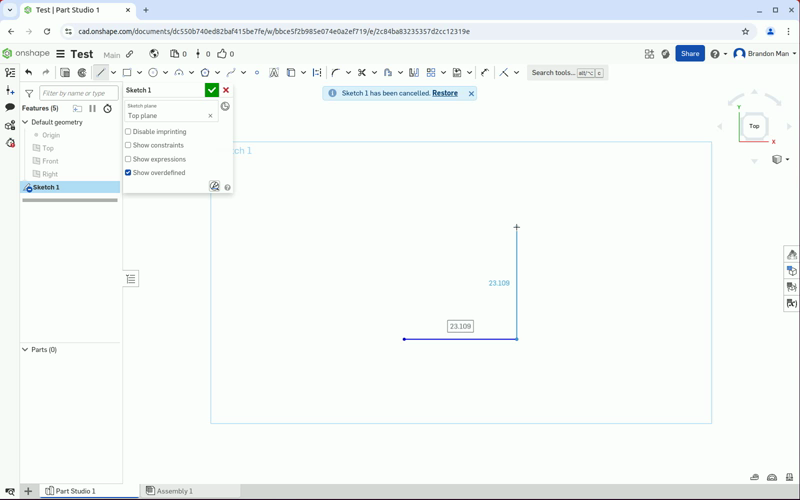
click(516, 226)
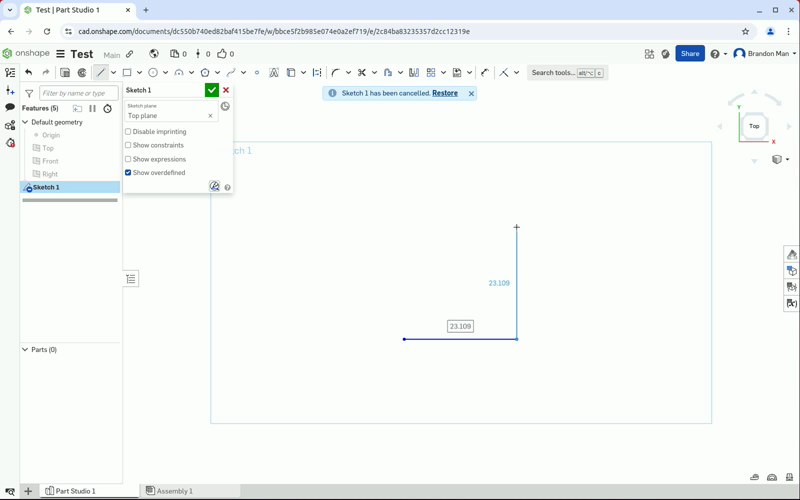
key_up(shift)
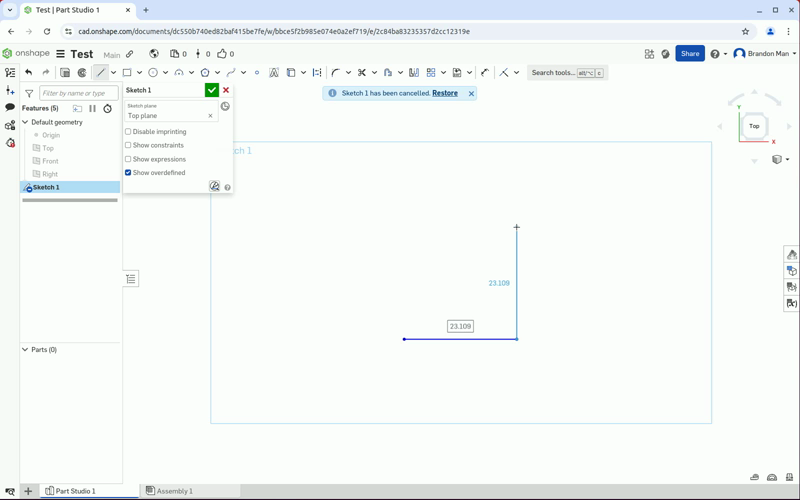
key_down(shift)
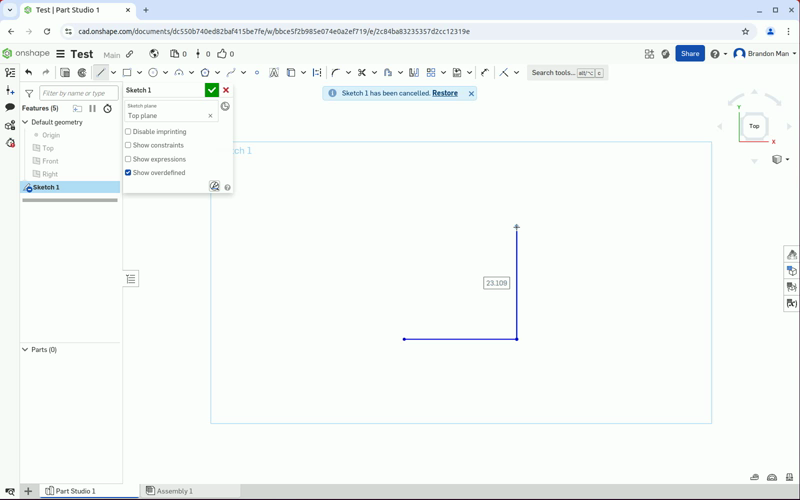
mouse_move(404, 226)
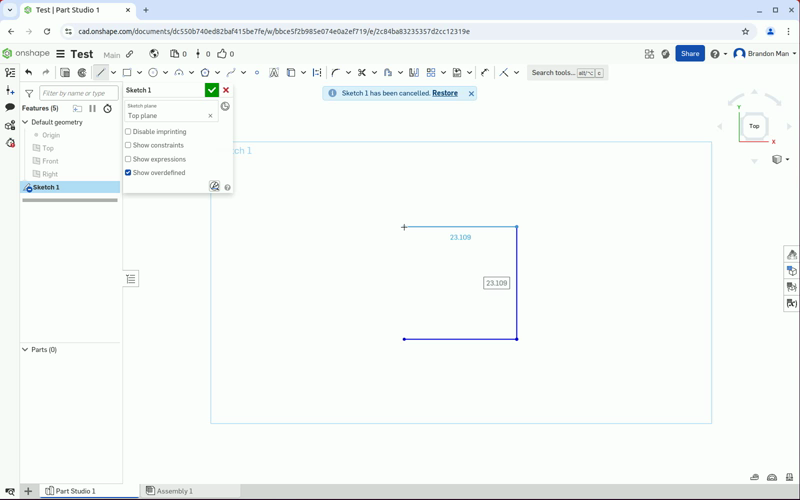
click(404, 226)
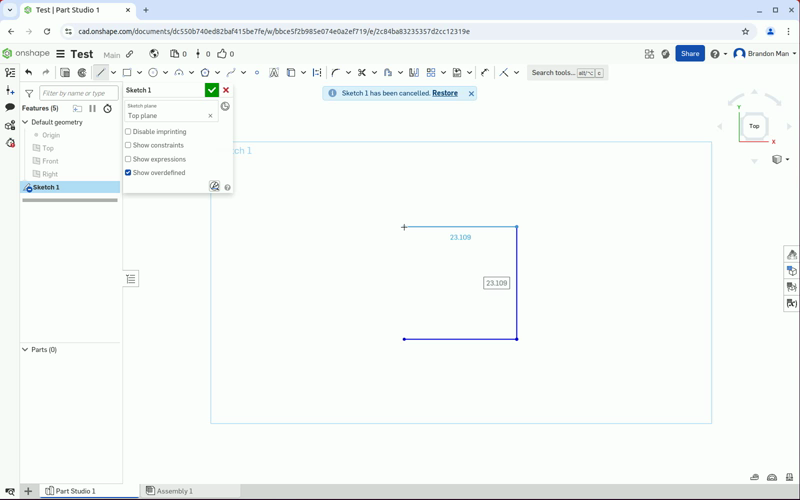
key_up(shift)
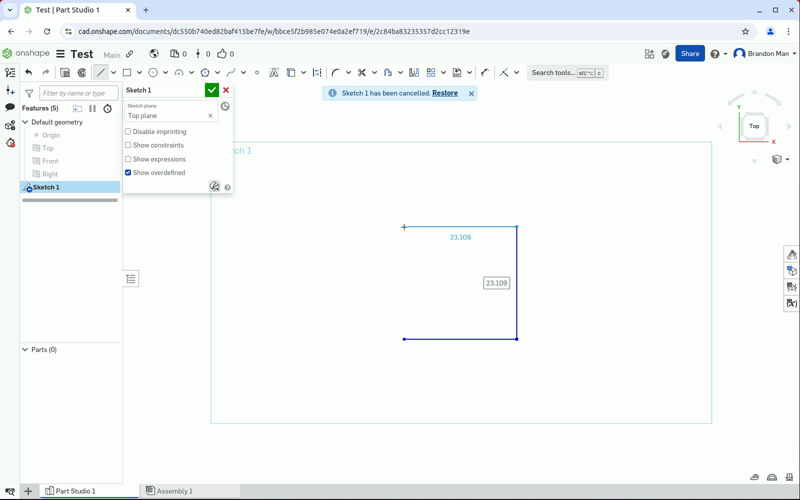
key_down(shift)
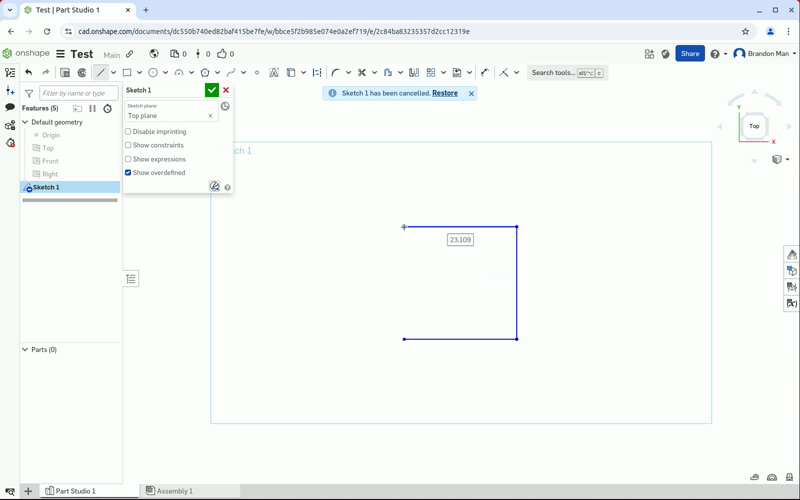
mouse_move(404, 339)
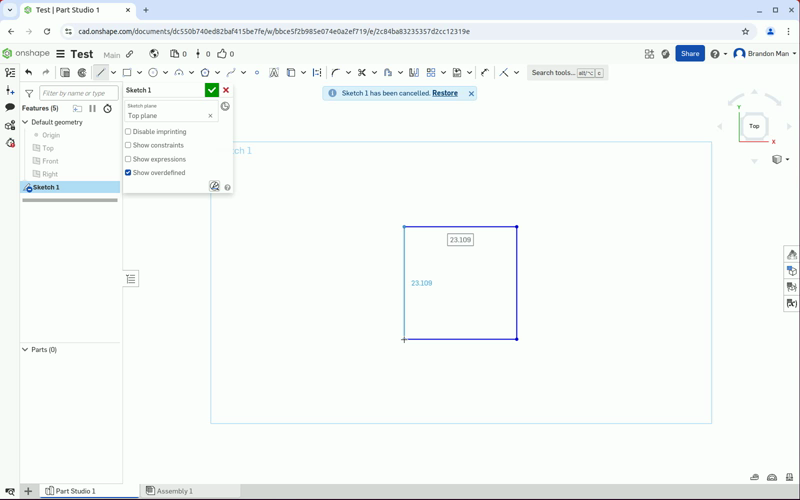
key_up(shift)
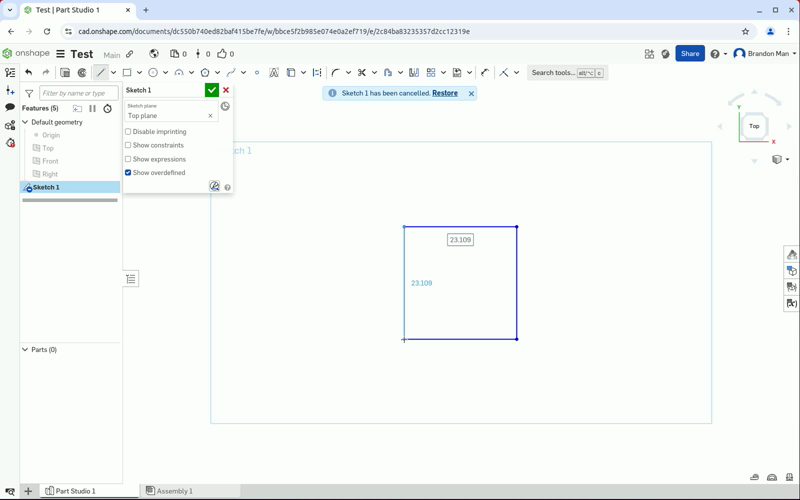
click(404, 339)
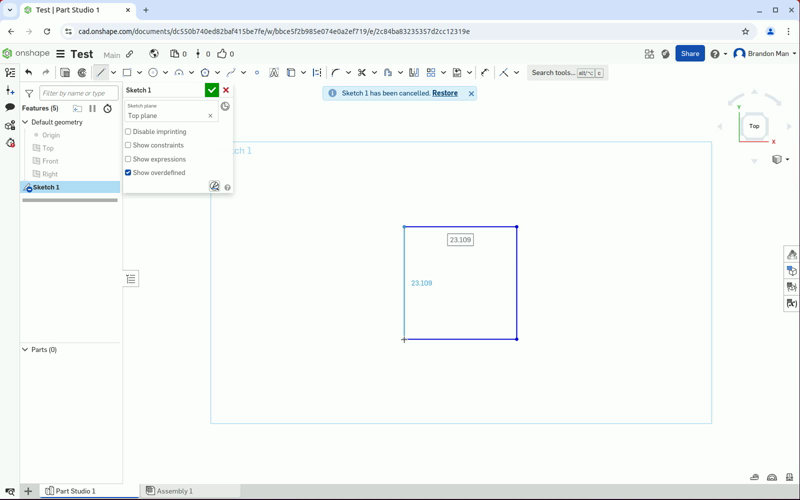
key(esc)
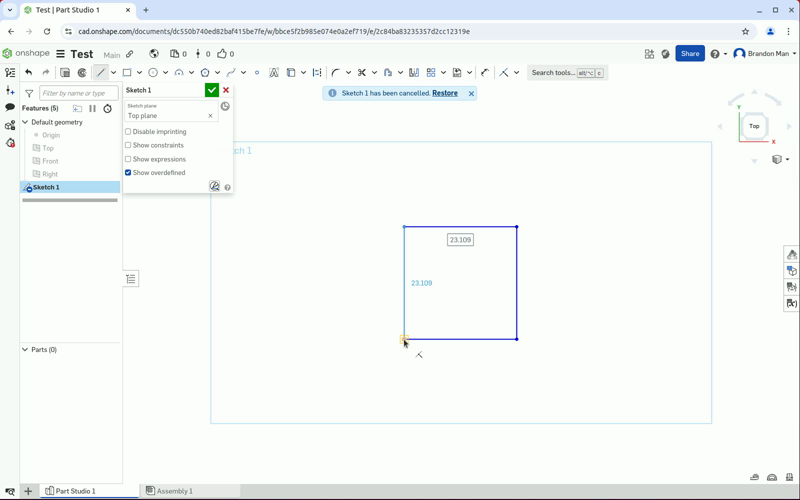
key(c)
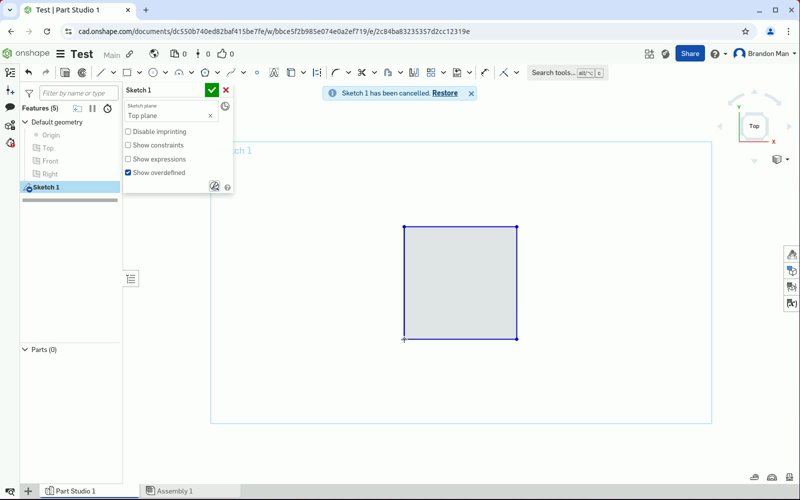
key_down(shift)
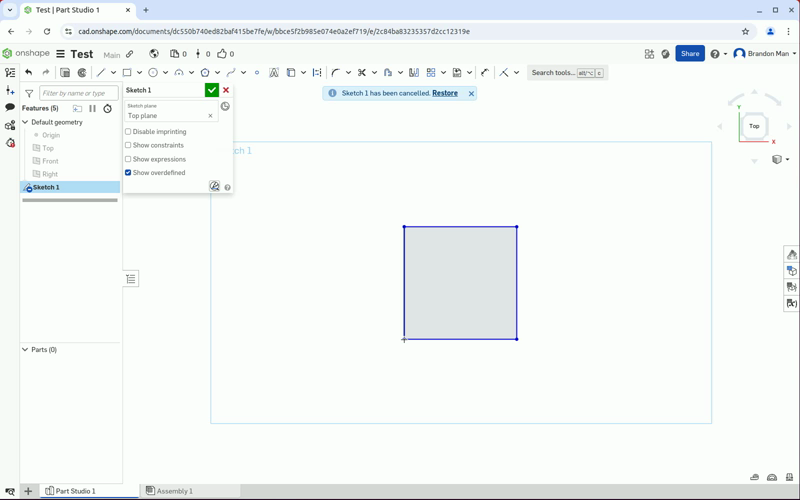
mouse_move(461, 282)
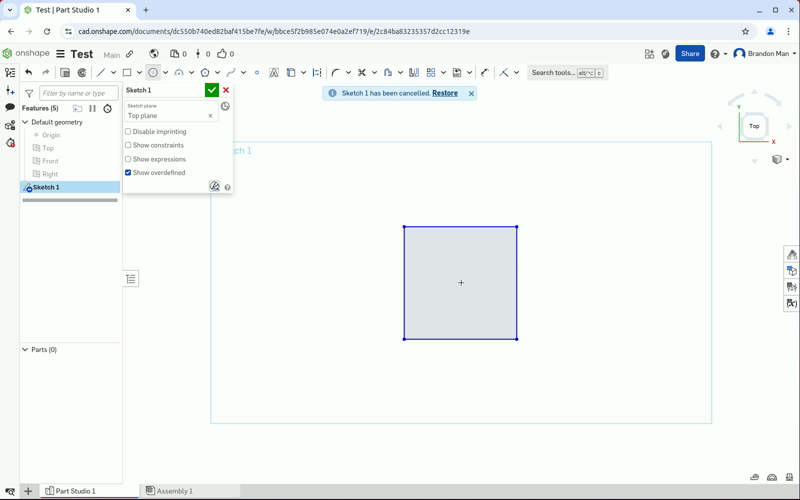
click(461, 282)
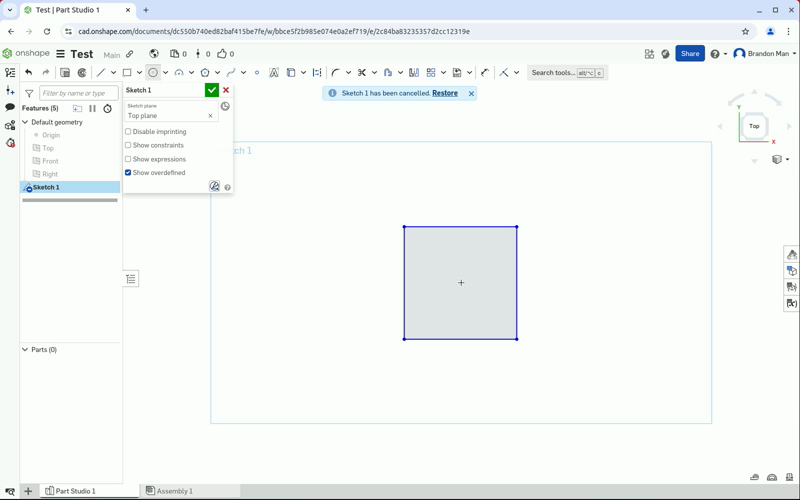
key_up(shift)
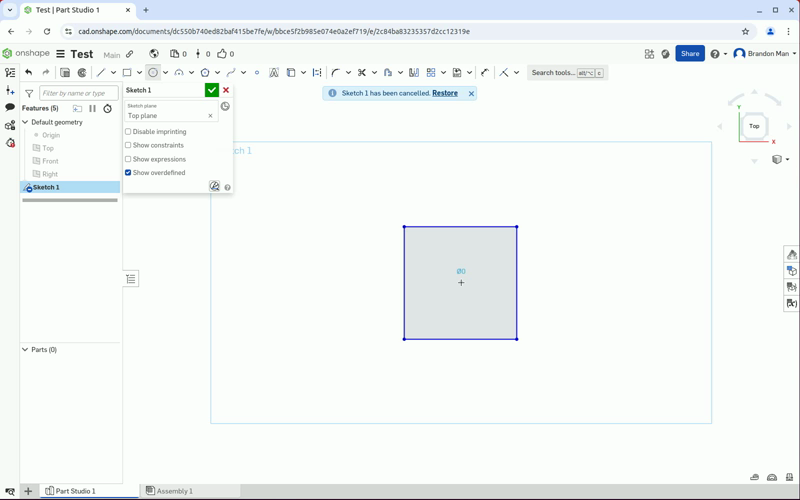
mouse_move(489, 282)
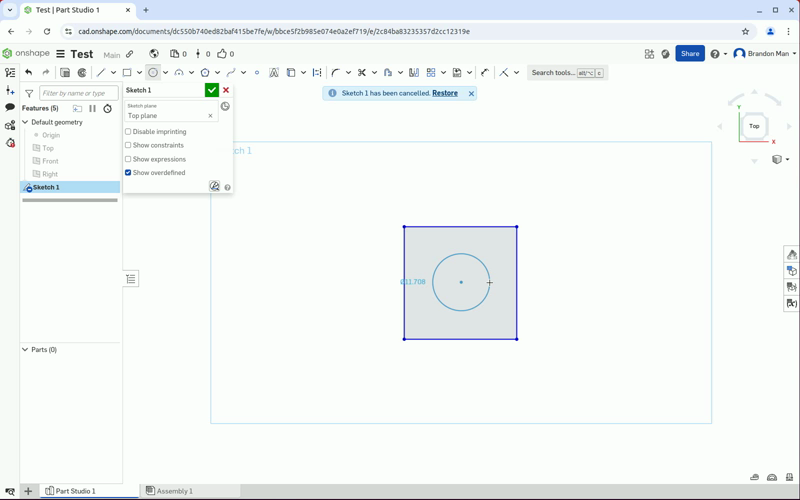
click(489, 282)
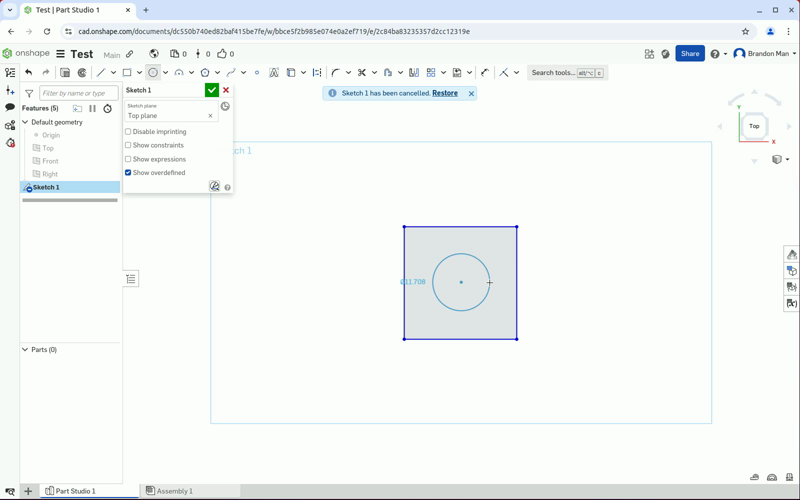
key(esc)
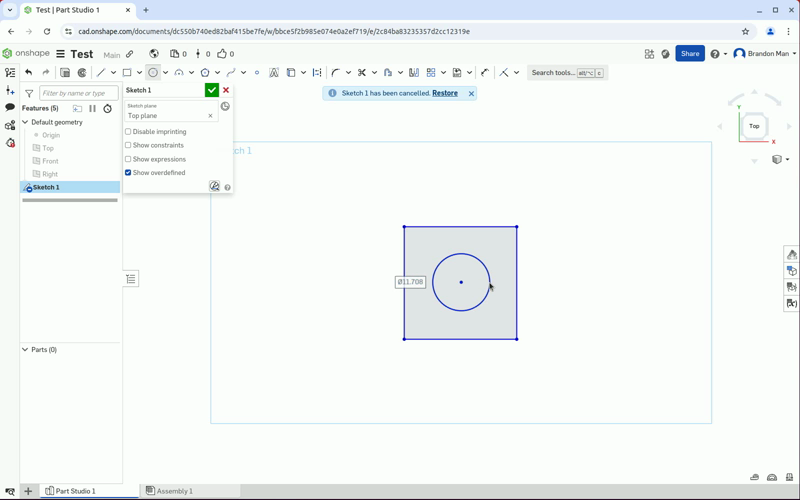
mouse_move(495, 332)
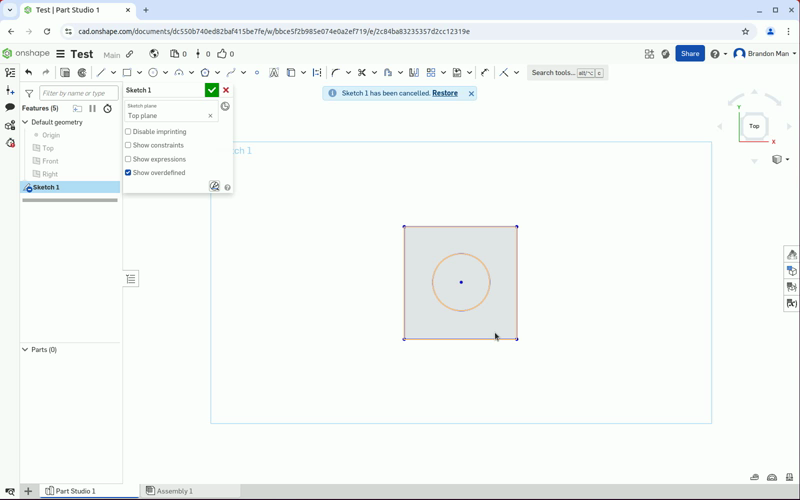
click(495, 332)
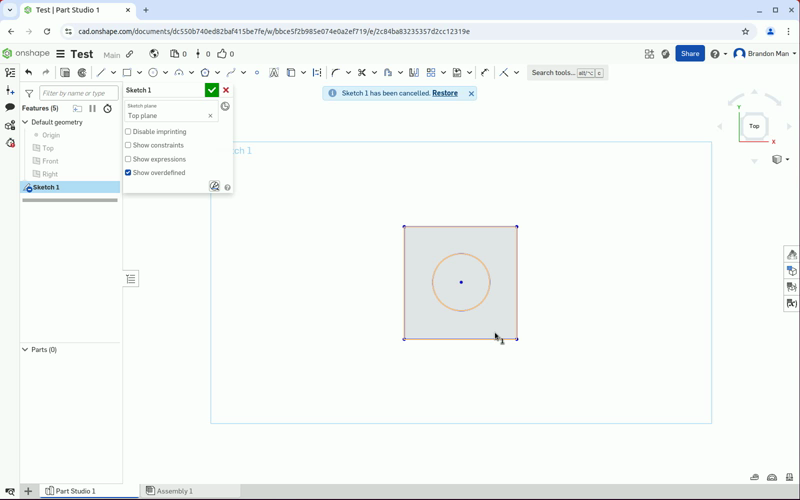
mouse_move(73, 352)
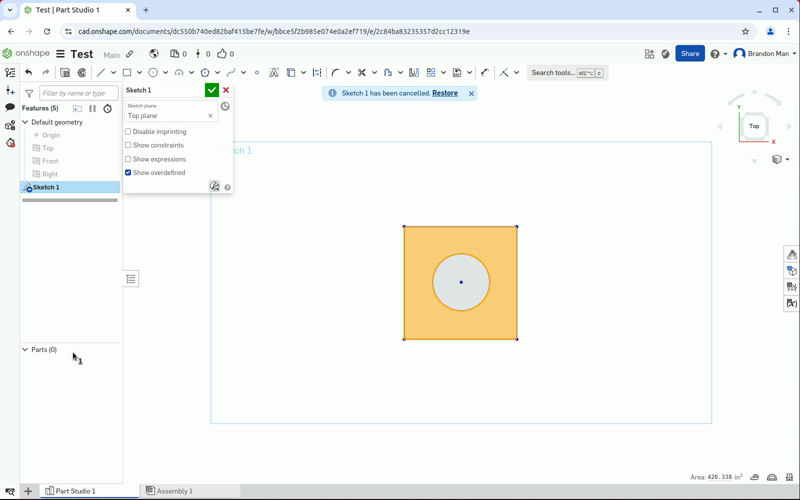
key(shift+y)
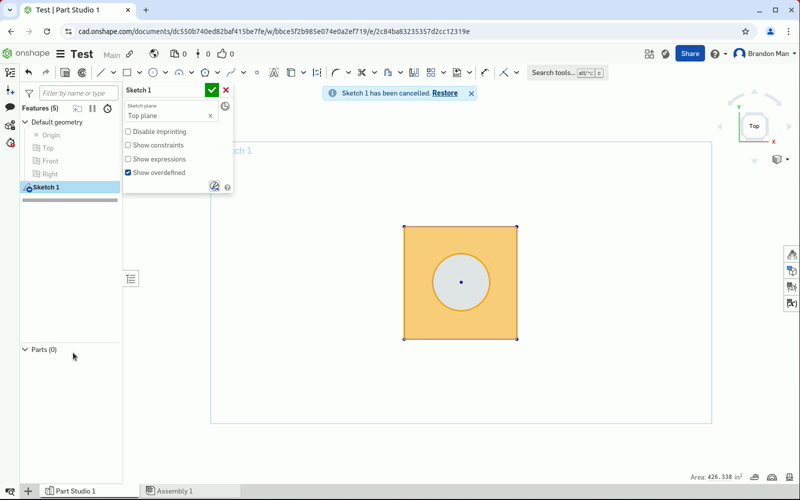
key(shift+e)
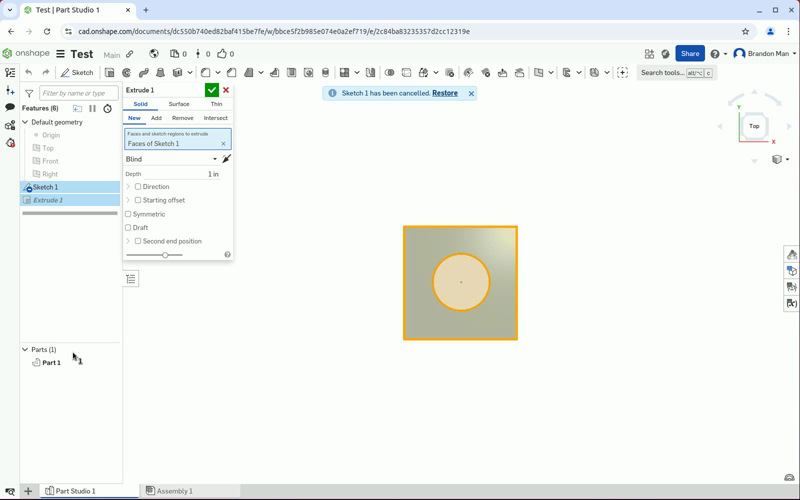
mouse_move(143, 106)
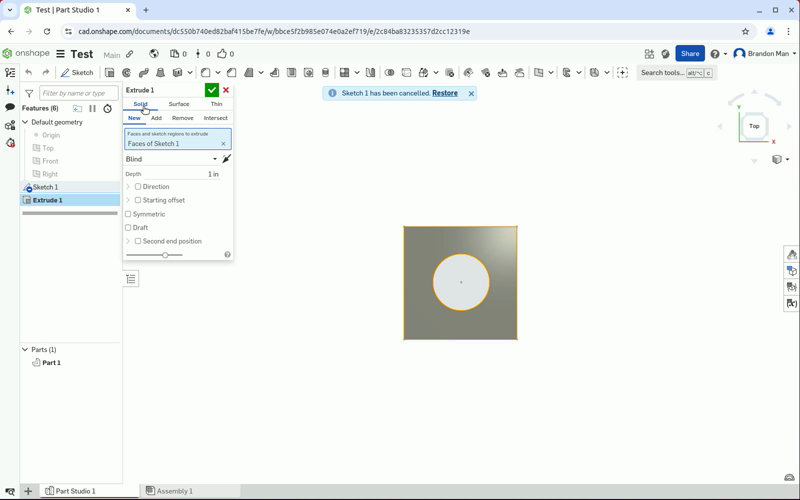
click(143, 106)
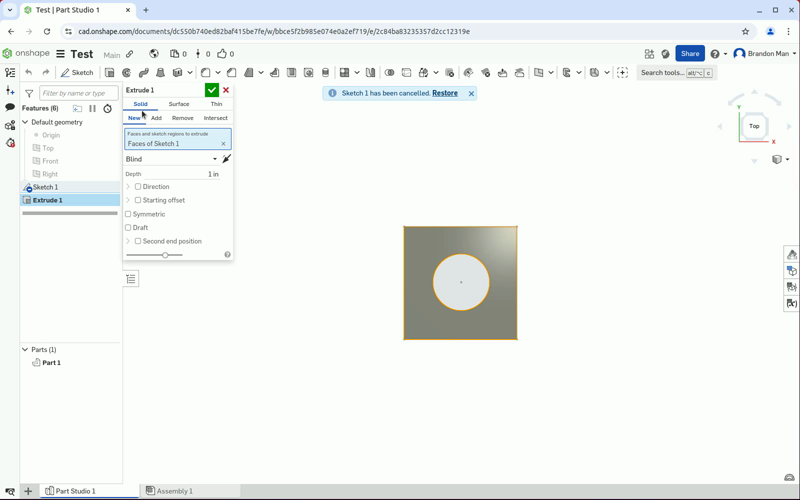
mouse_move(137, 120)
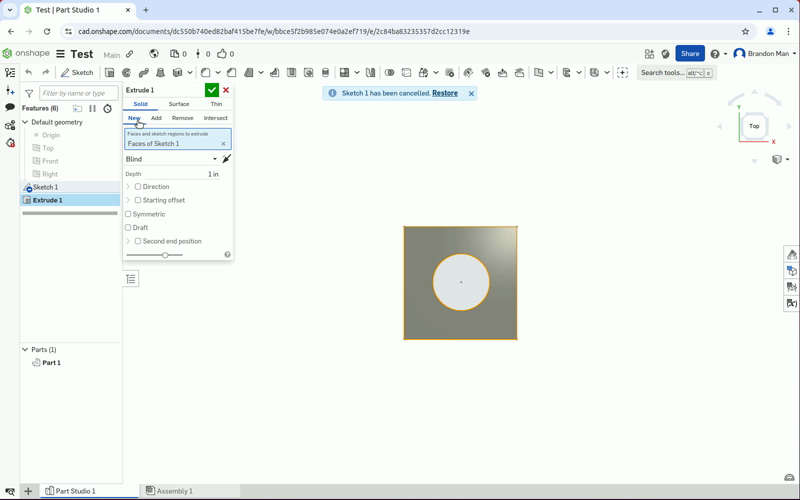
click(137, 120)
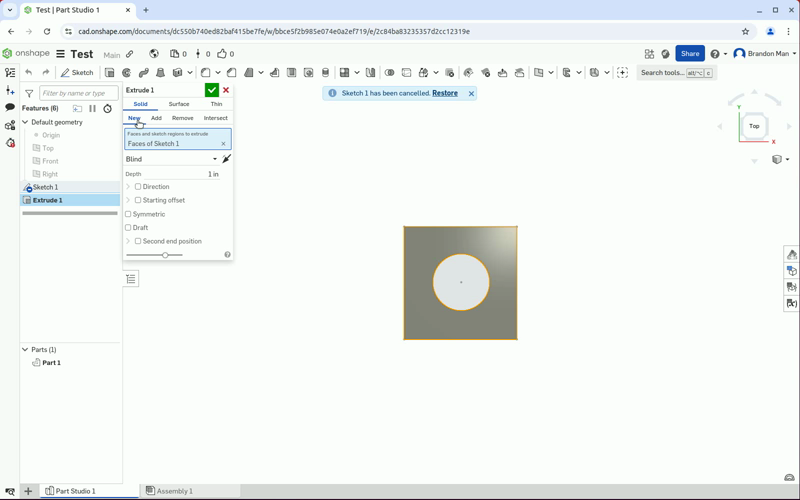
key(tab, 4)
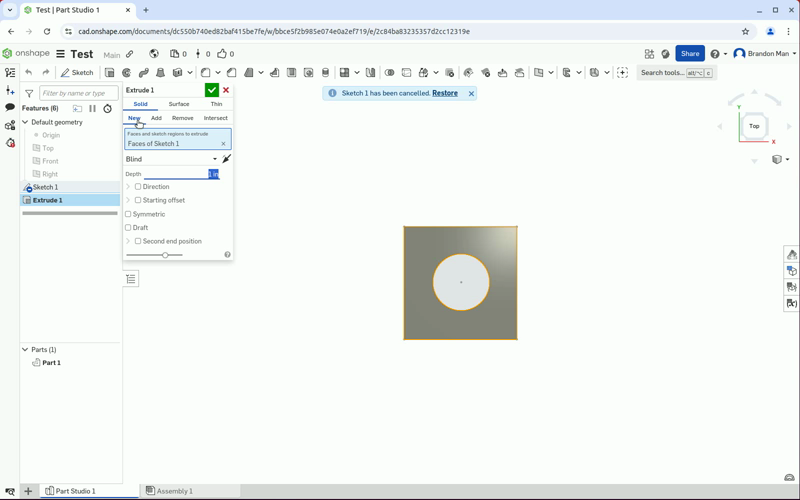
text(-23.108)
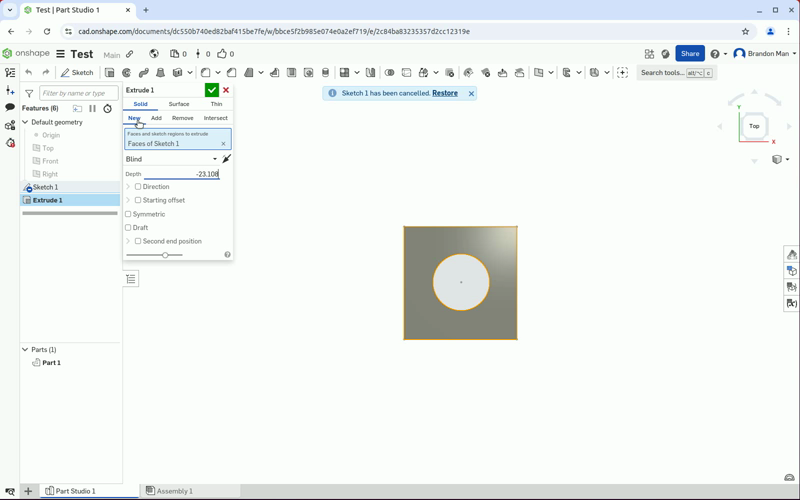
key(enter)
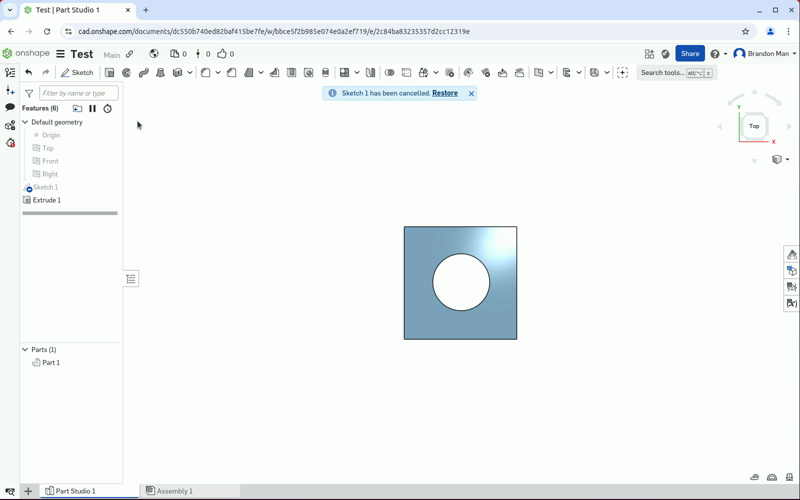
key(shift+h)
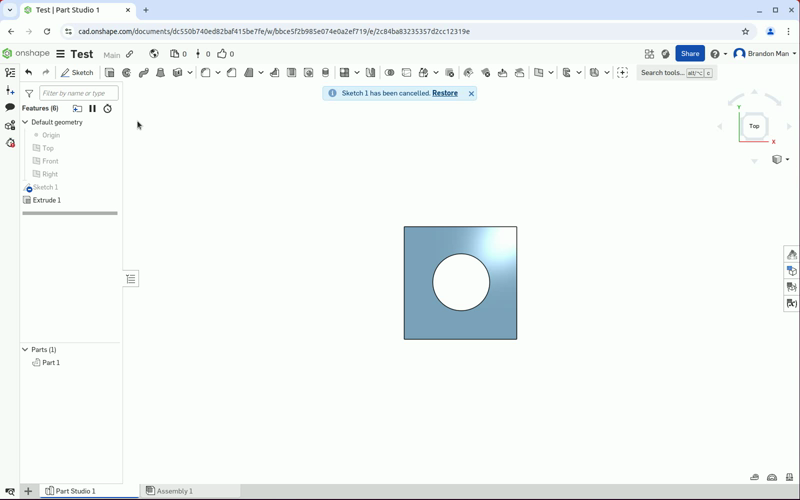
key(shift+h)
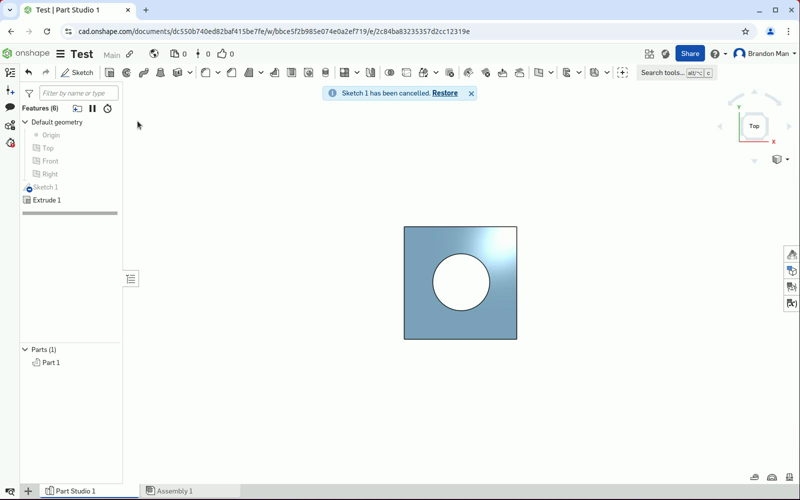
mouse_move(73, 189)
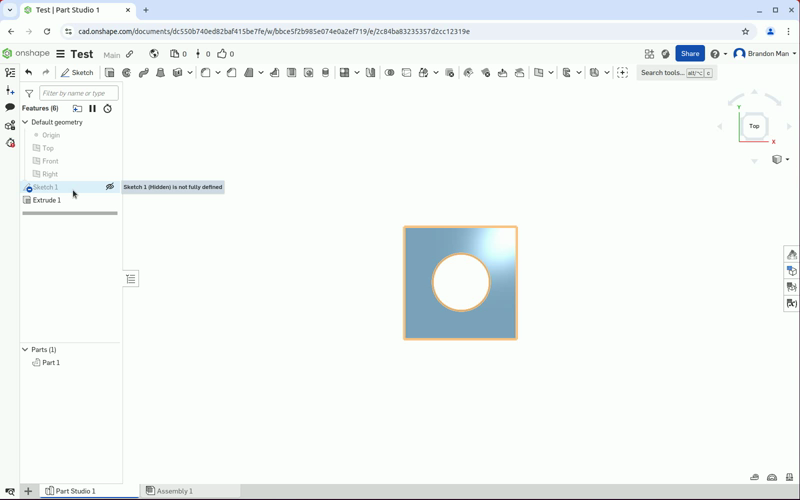
click(73, 189)
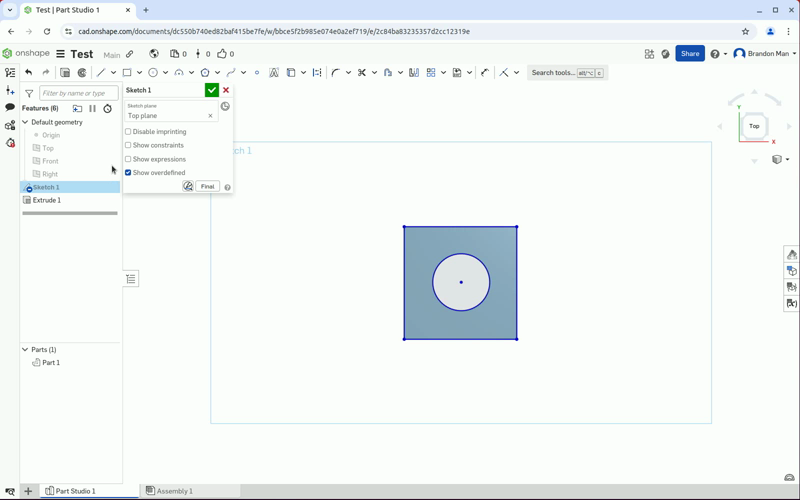
mouse_move(229, 92)
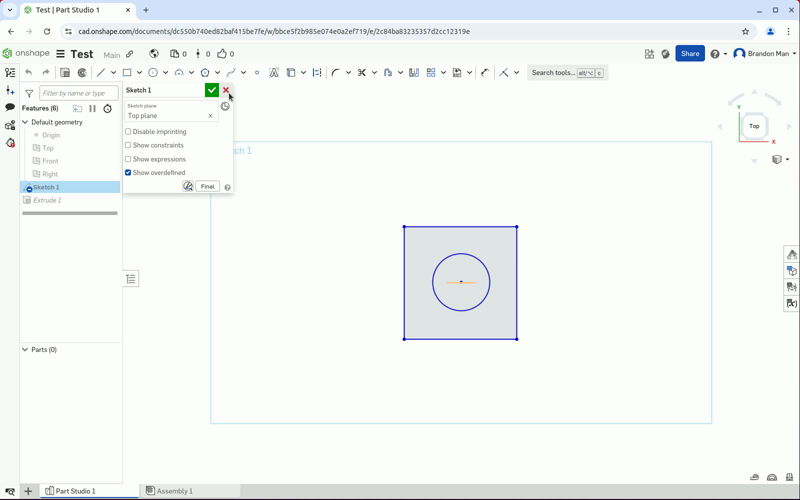
click(229, 92)
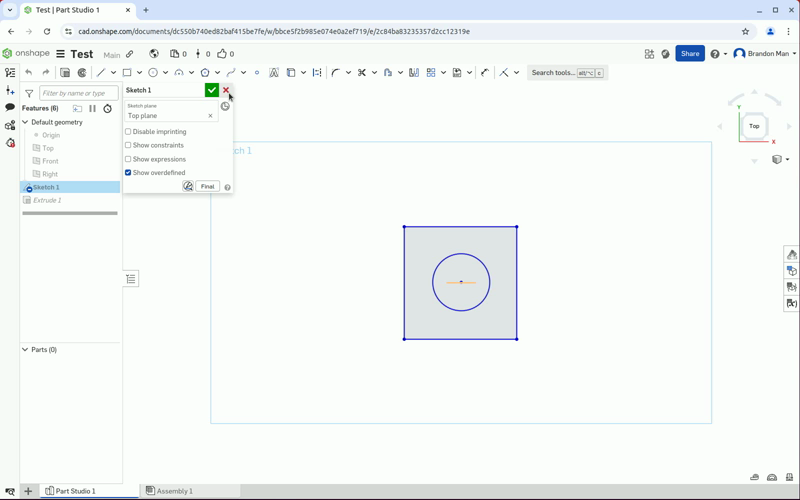
key(shift+s)
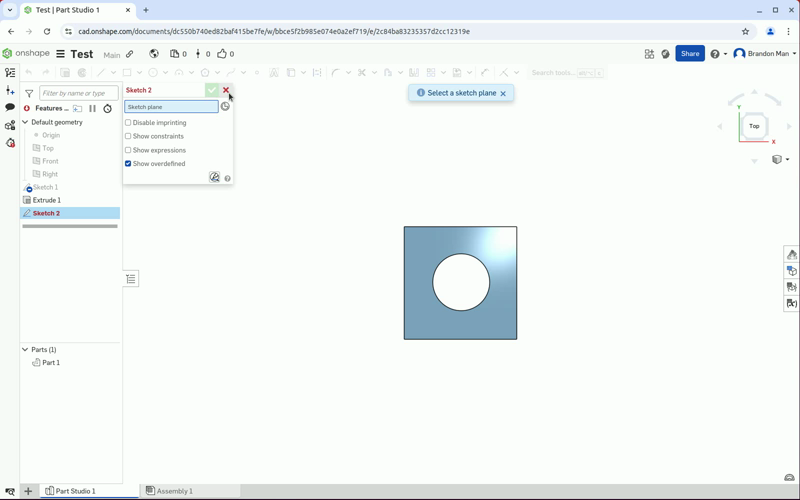
mouse_move(73, 150)
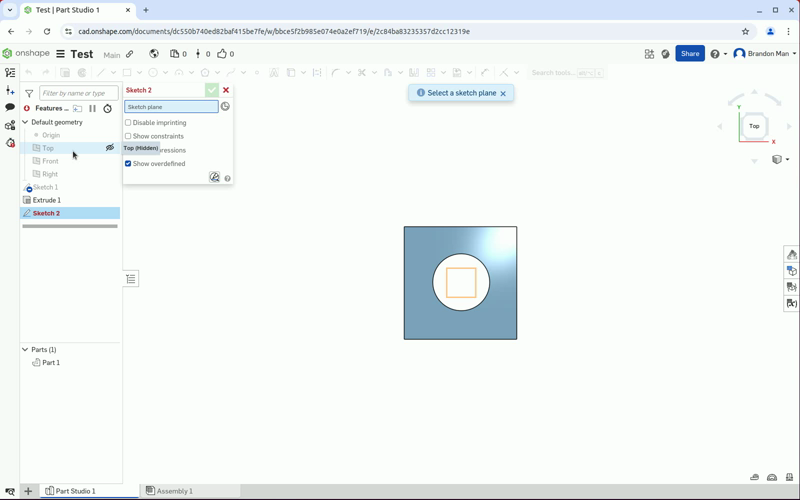
click(73, 150)
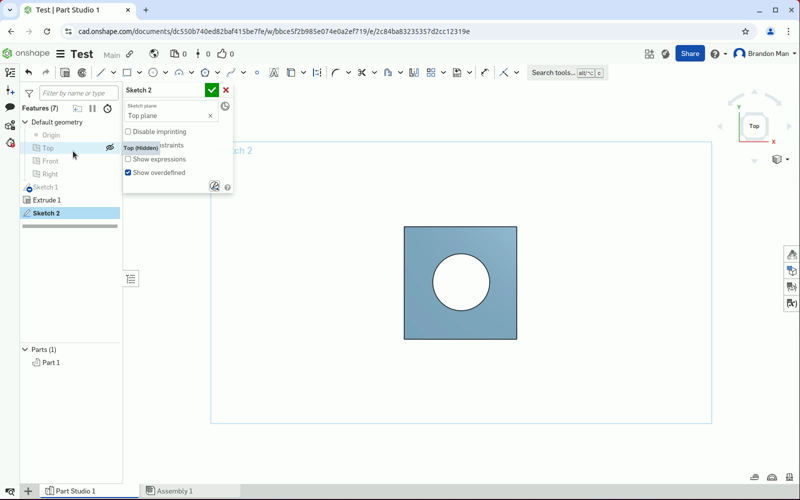
mouse_move(73, 352)
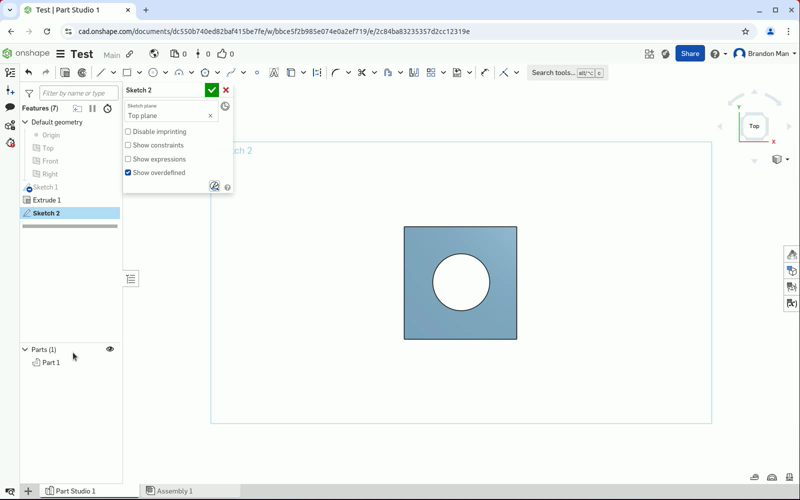
key(y)
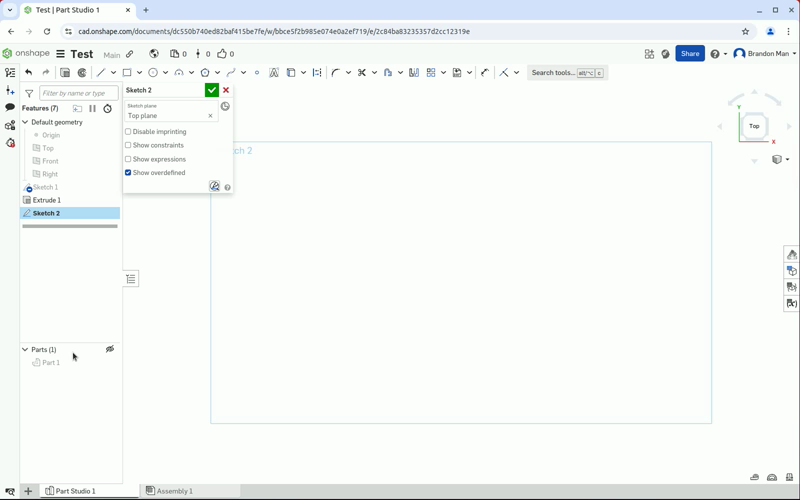
key(c)
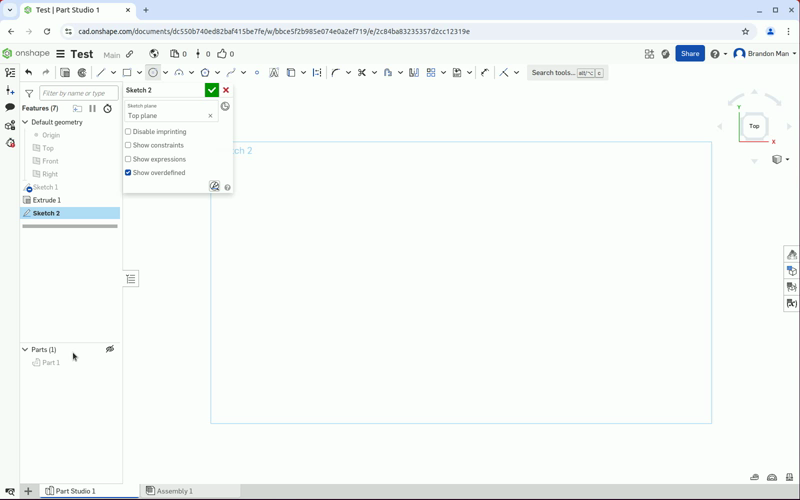
key_down(shift)
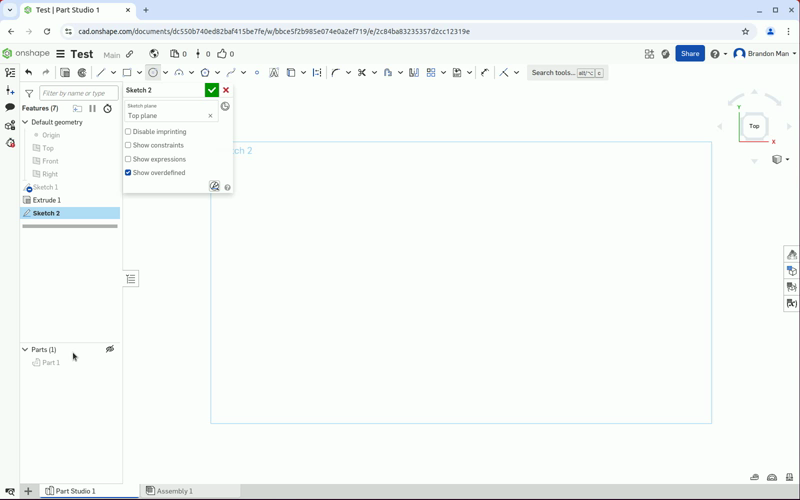
mouse_move(461, 282)
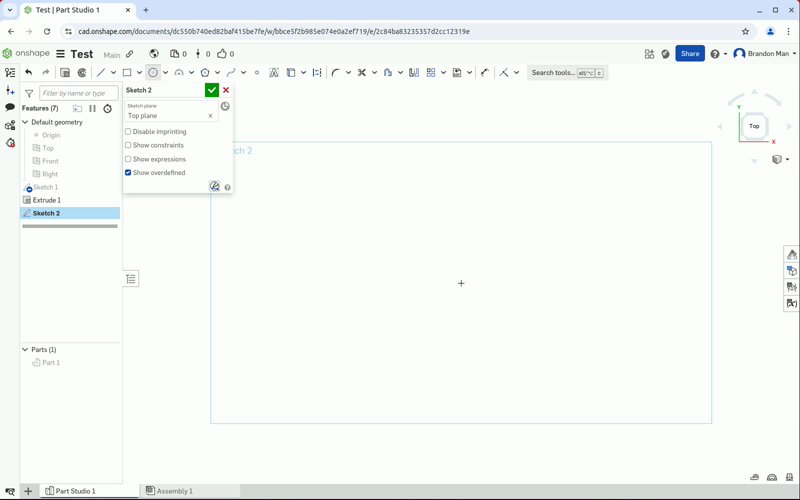
click(461, 282)
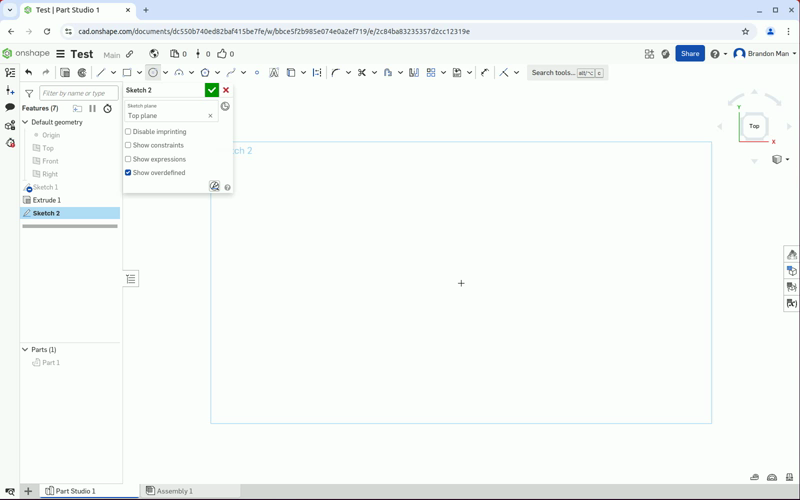
key_up(shift)
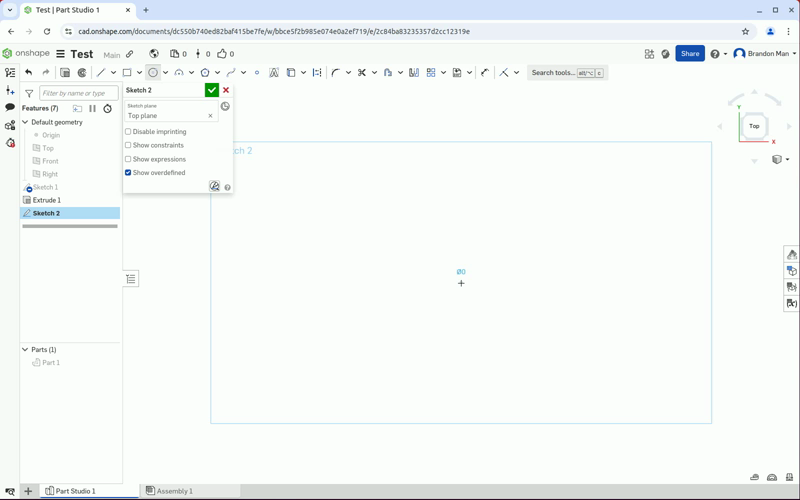
mouse_move(490, 282)
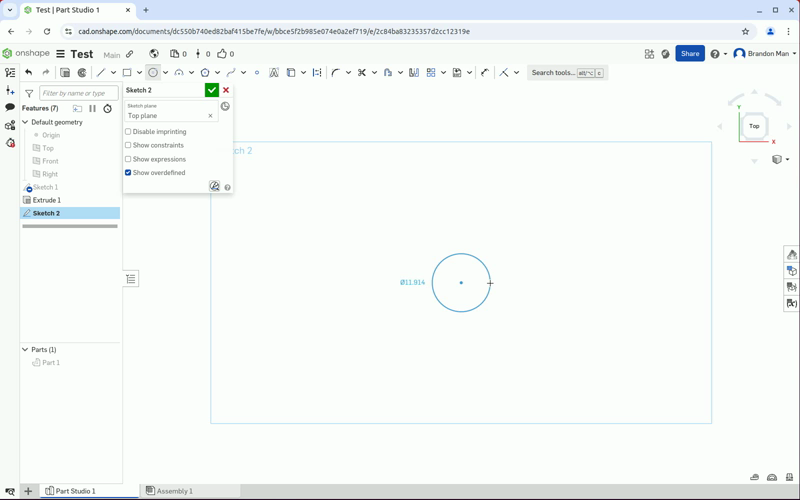
click(490, 282)
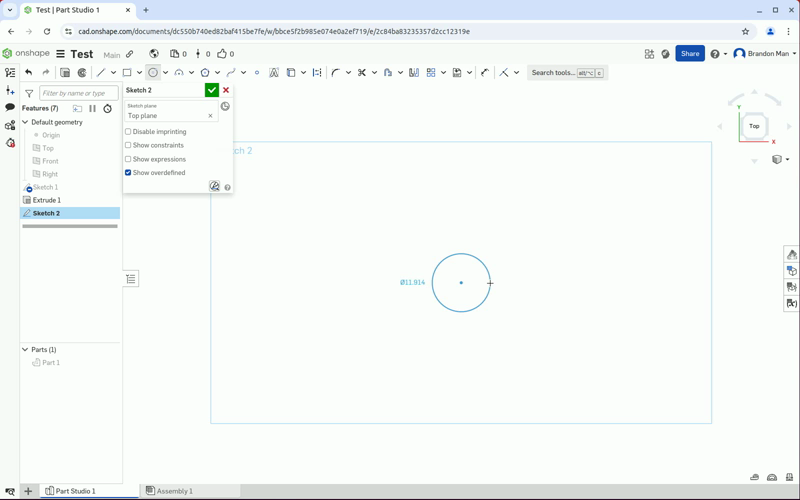
key(esc)
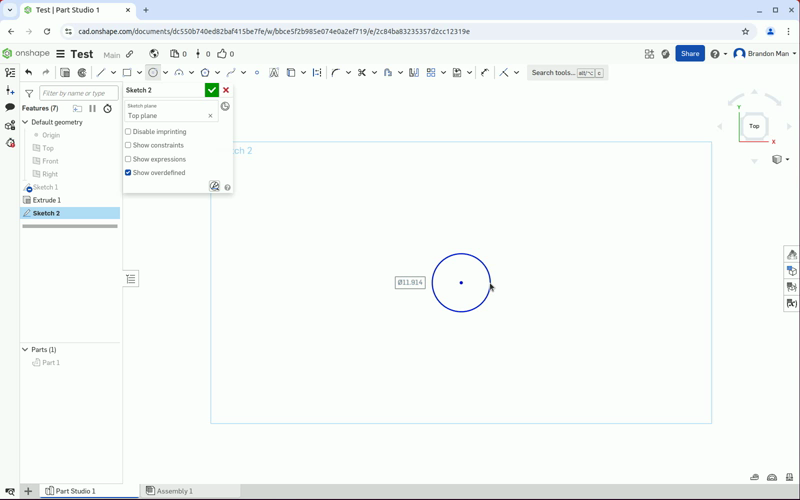
mouse_move(451, 304)
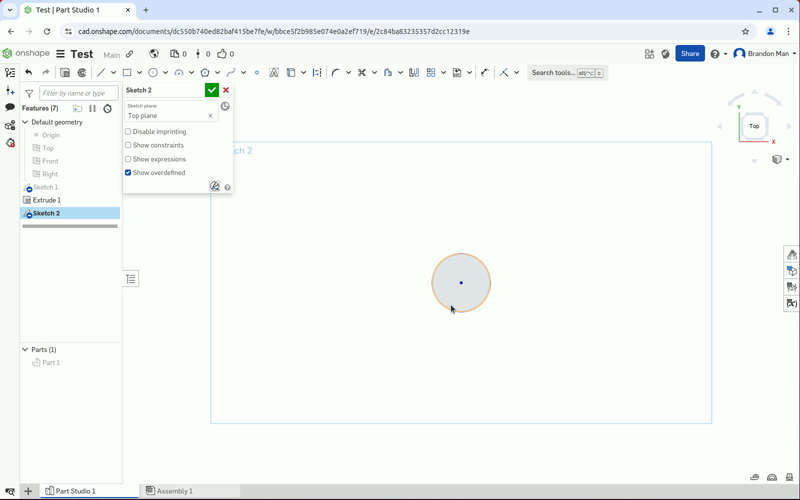
click(451, 304)
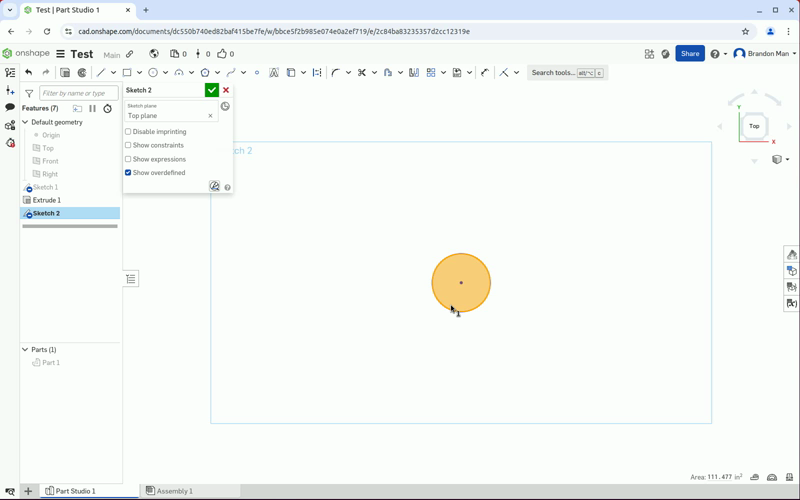
mouse_move(73, 352)
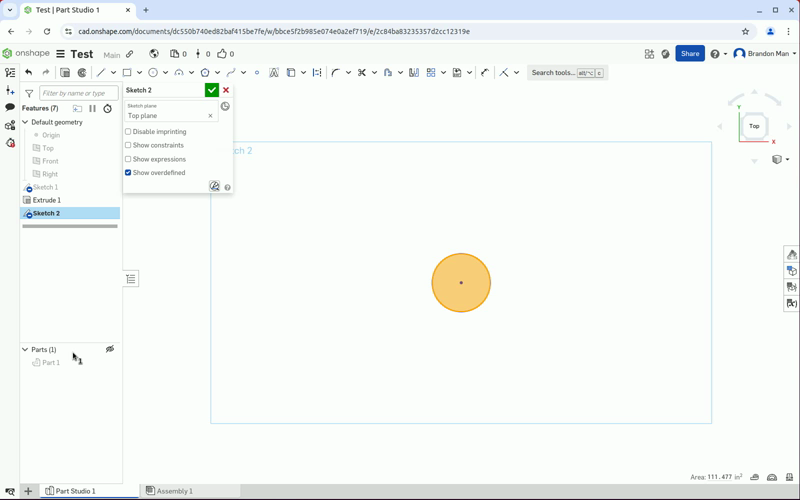
key(shift+y)
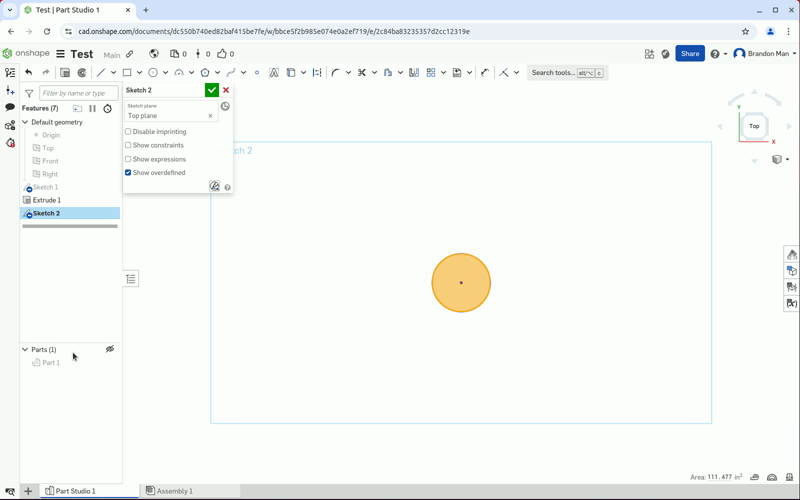
key(shift+e)
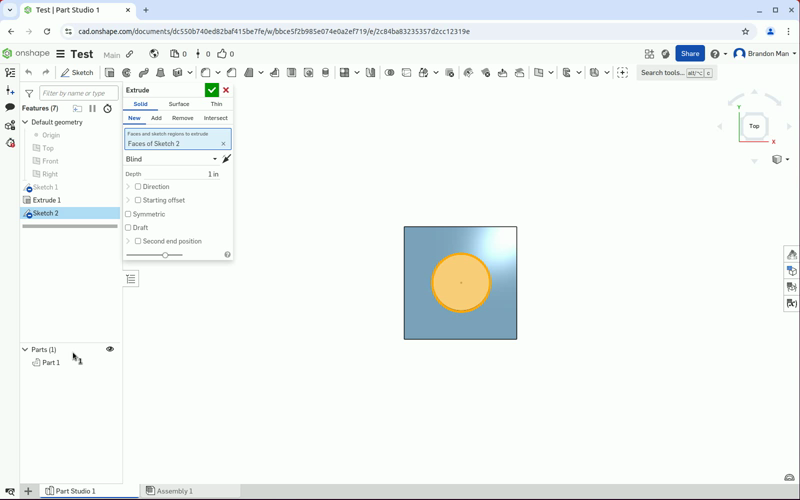
mouse_move(143, 106)
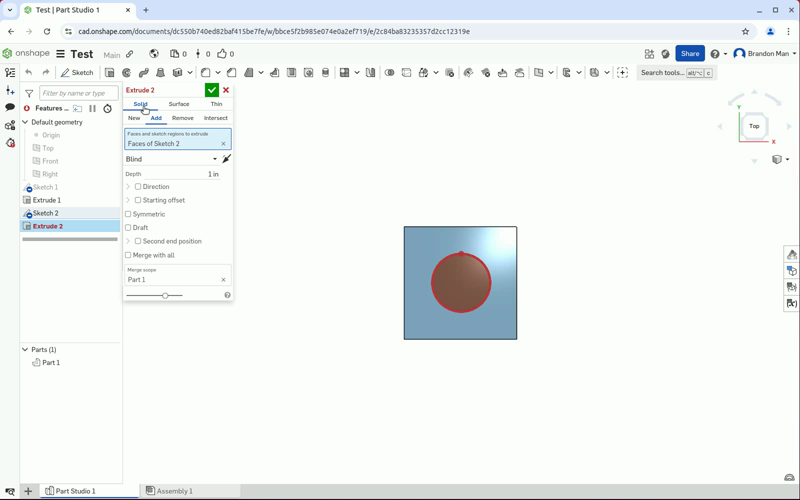
click(143, 106)
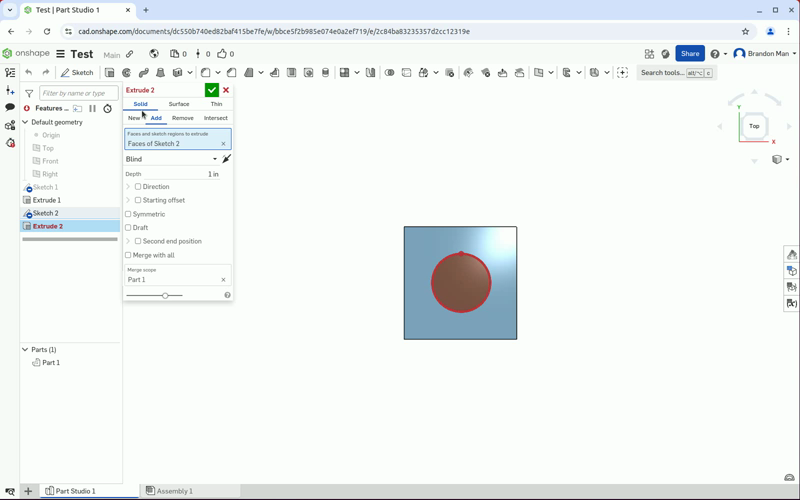
mouse_move(137, 120)
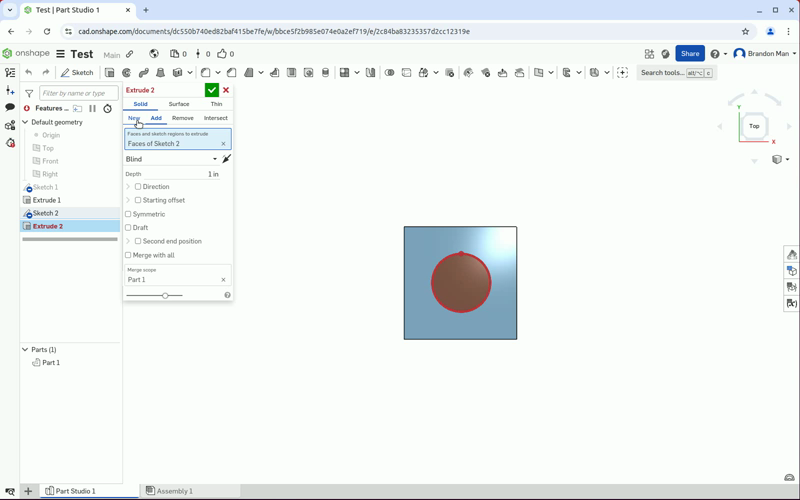
click(137, 120)
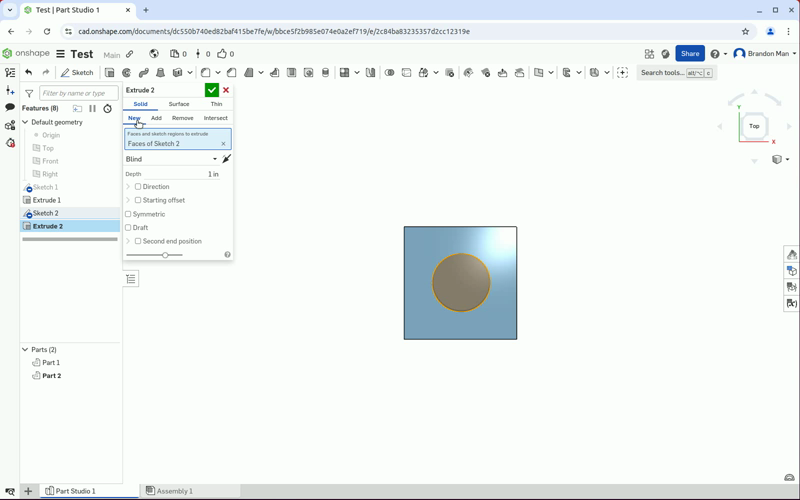
key(tab, 4)
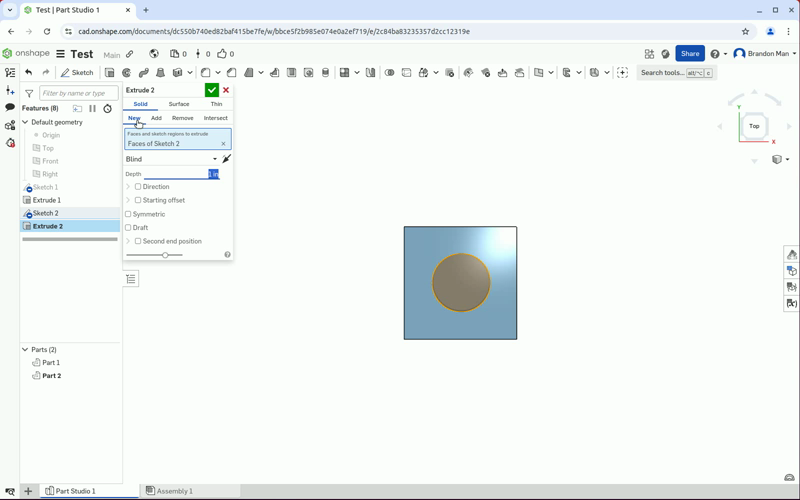
text(-23.108)
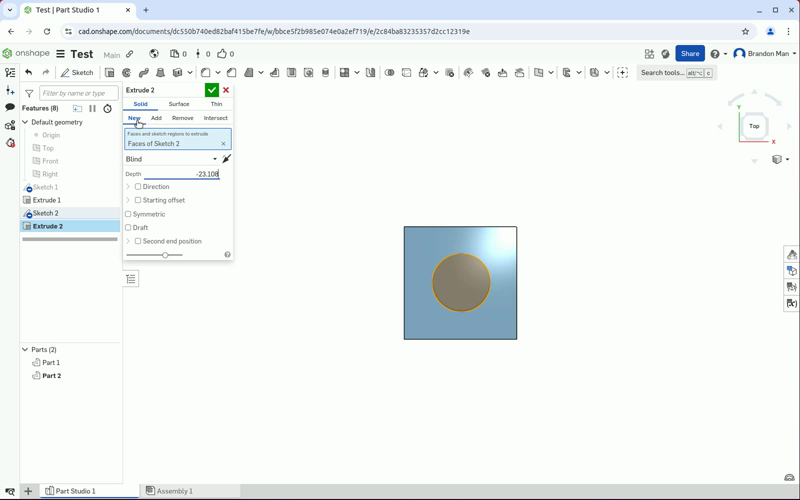
key(enter)
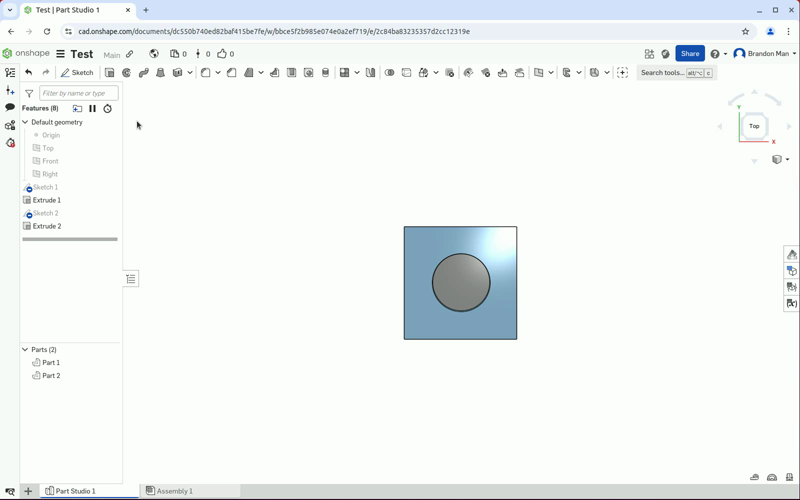
key(shift+h)
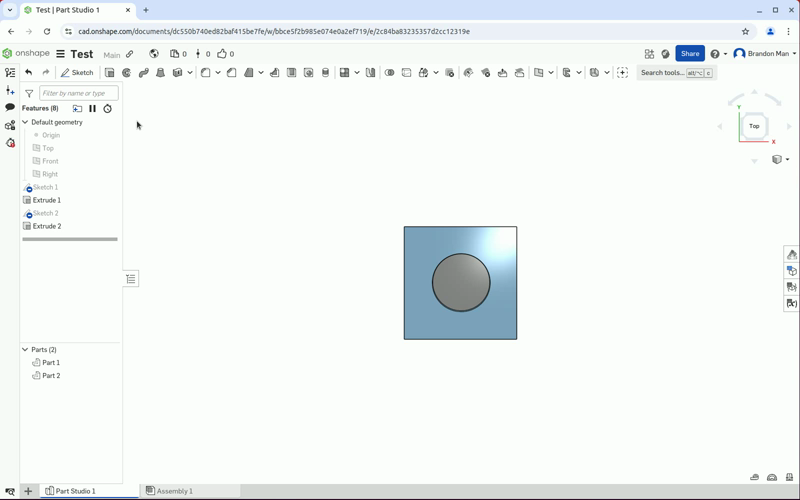
key(shift+h)
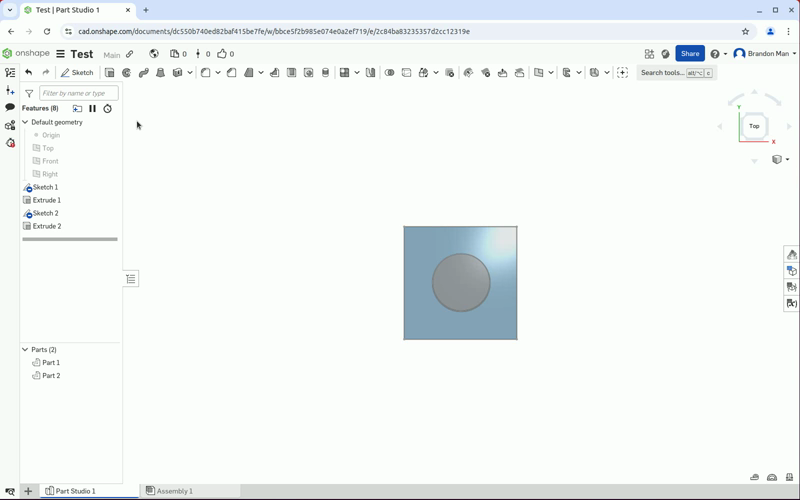
key(shift+7)
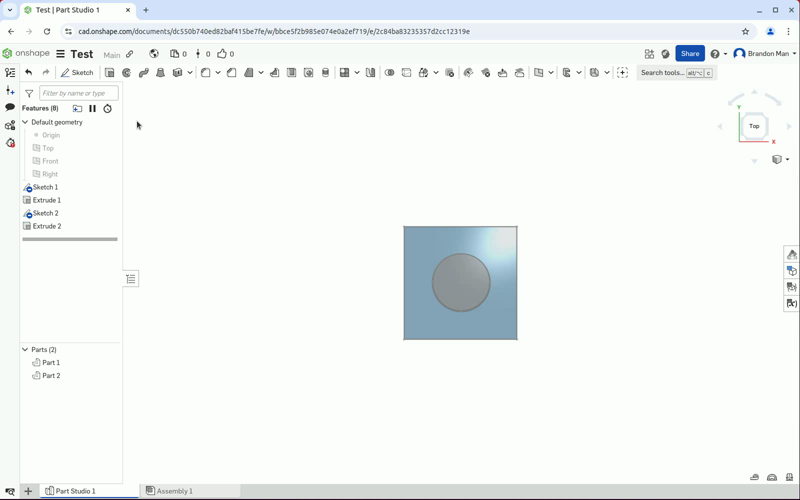
key(up, 3)
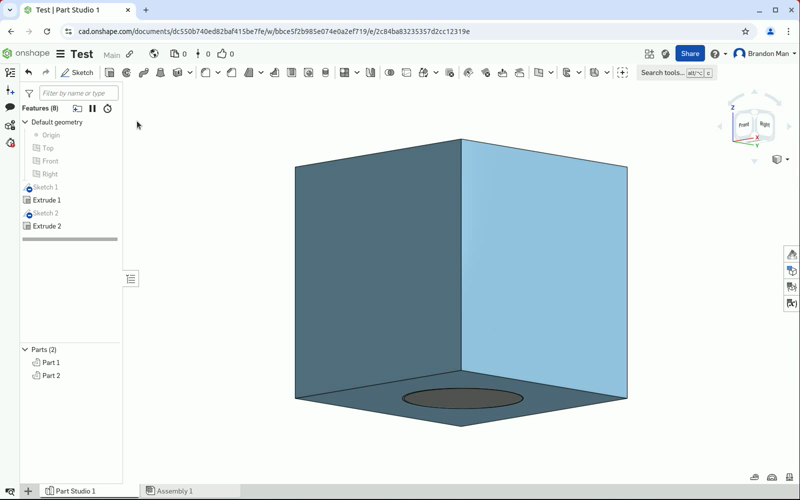
key(left, 3)
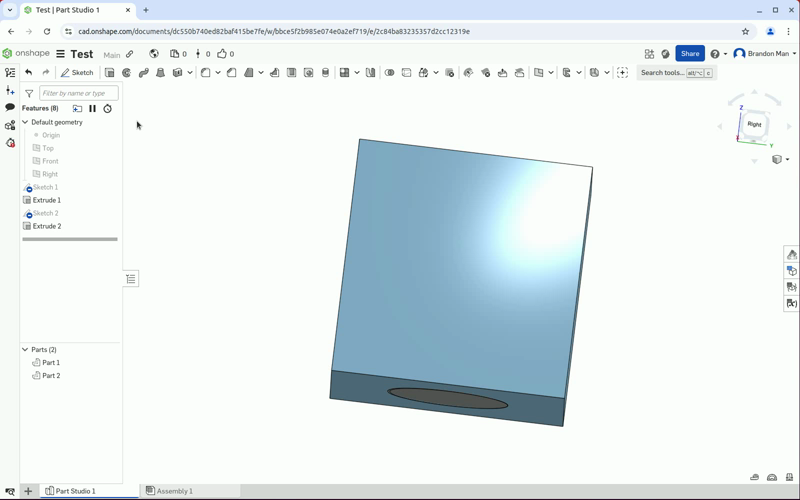
key(right, 3)
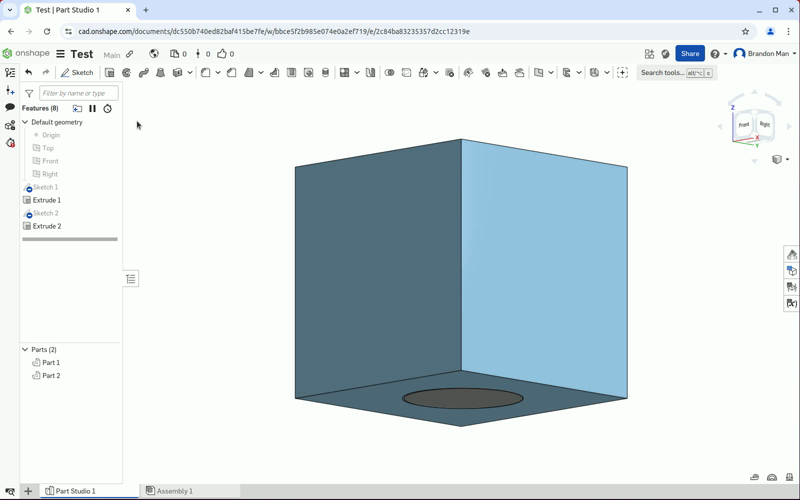
key(down, 3)
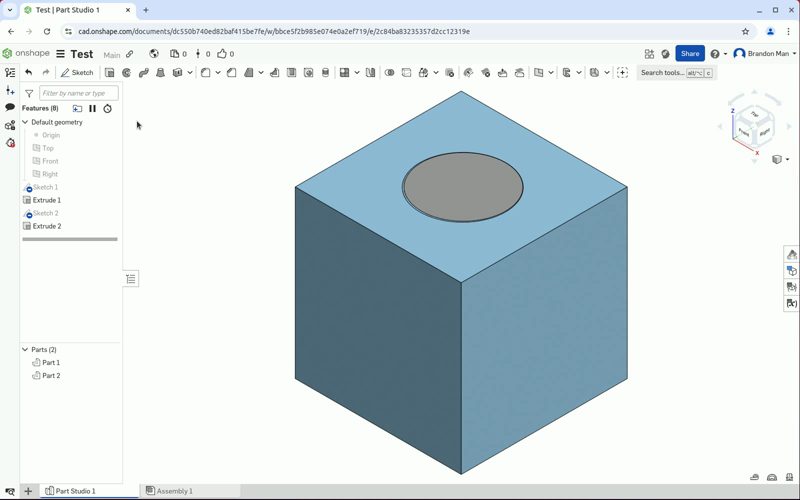
mouse_move(73, 189)
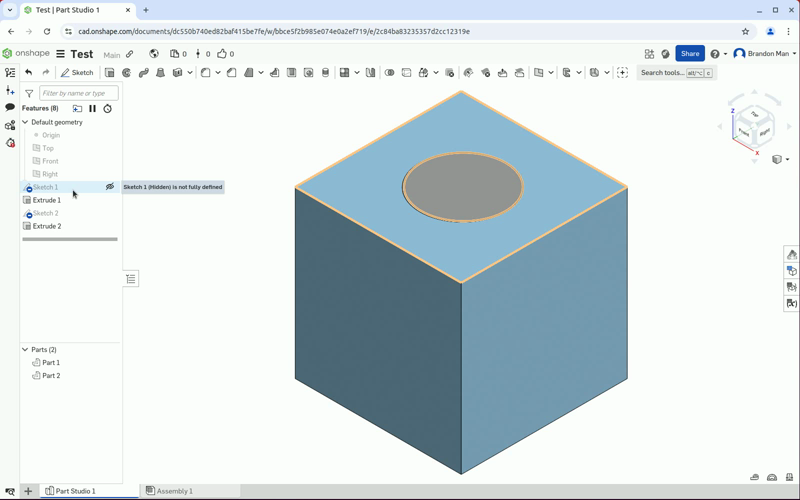
click(73, 189)